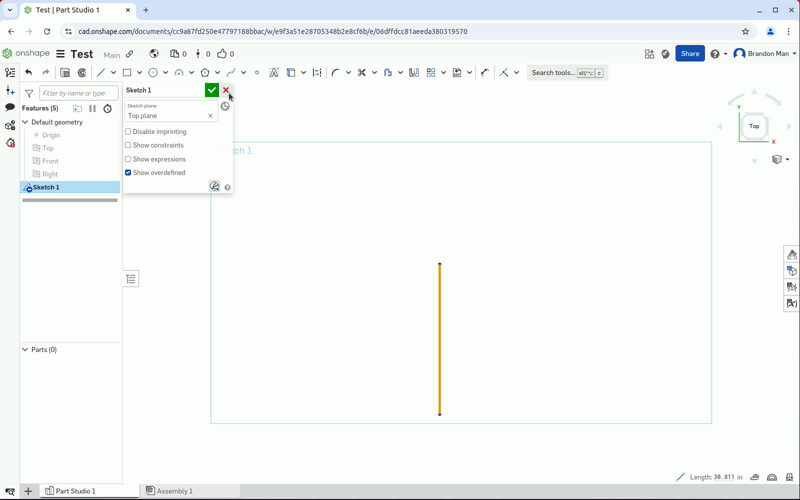
key(shift+h)
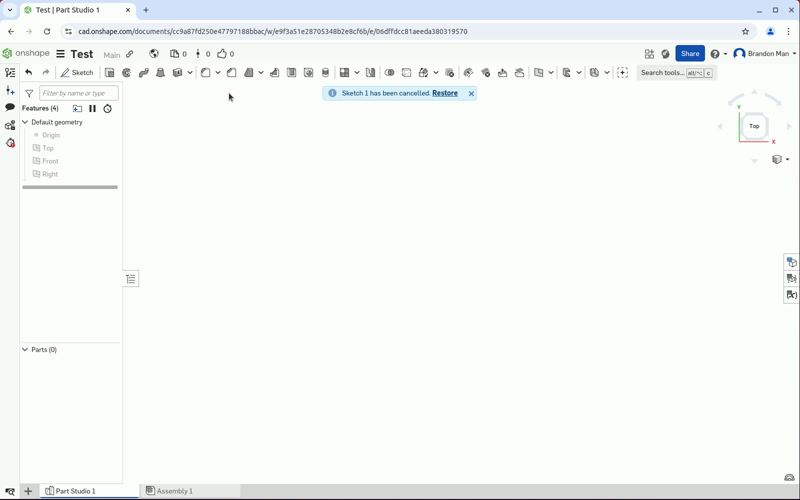
mouse_move(73, 352)
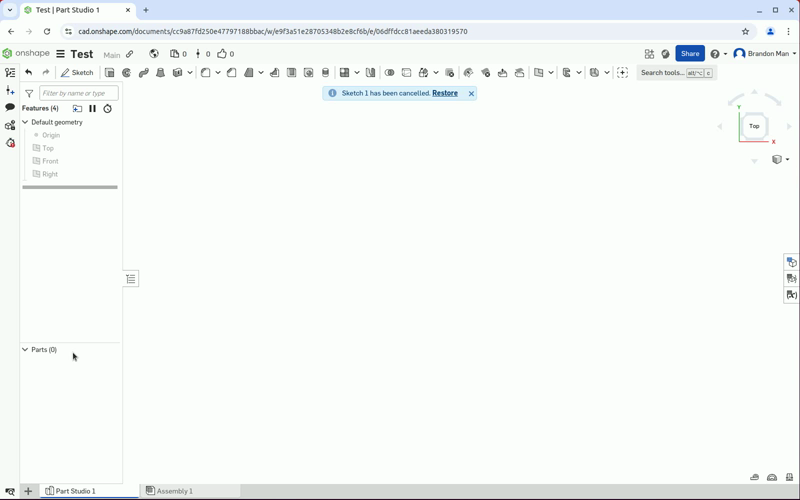
key(y)
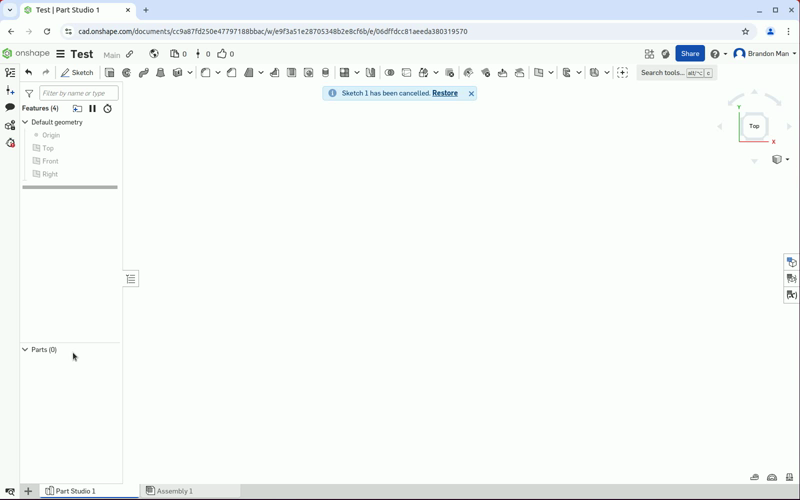
key(shift+p)
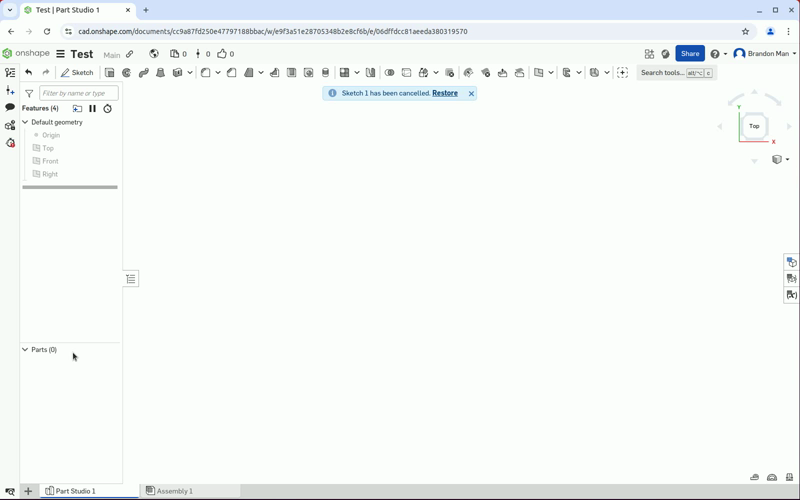
key(space)
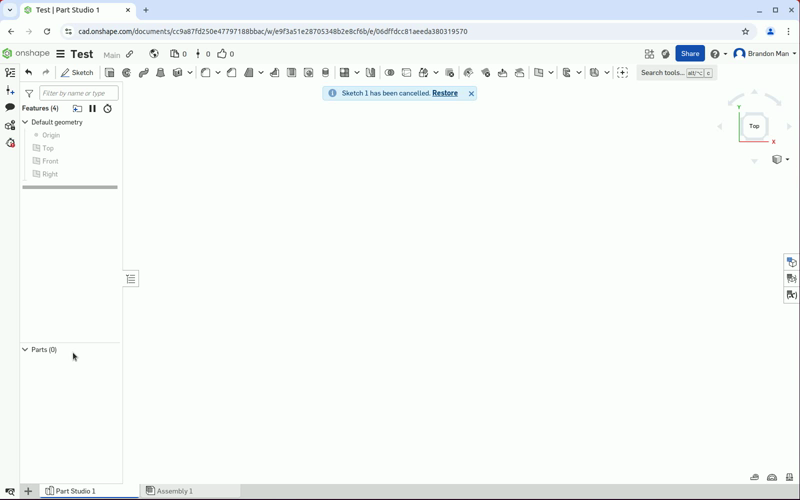
key_down(shift)
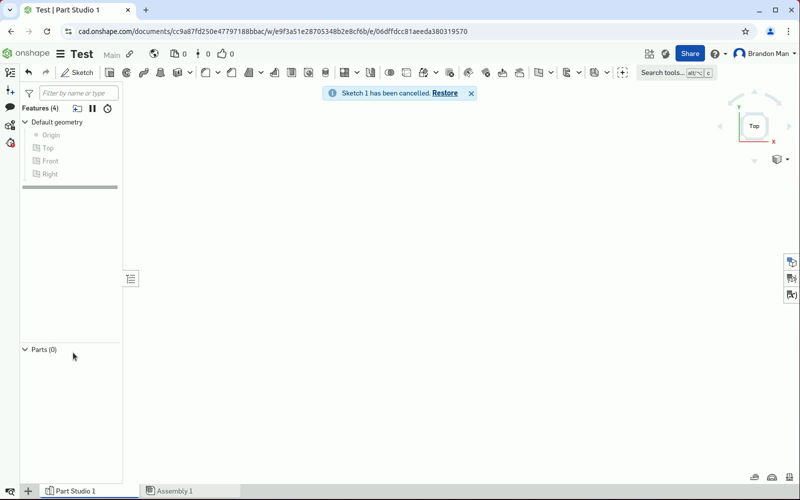
key(up)
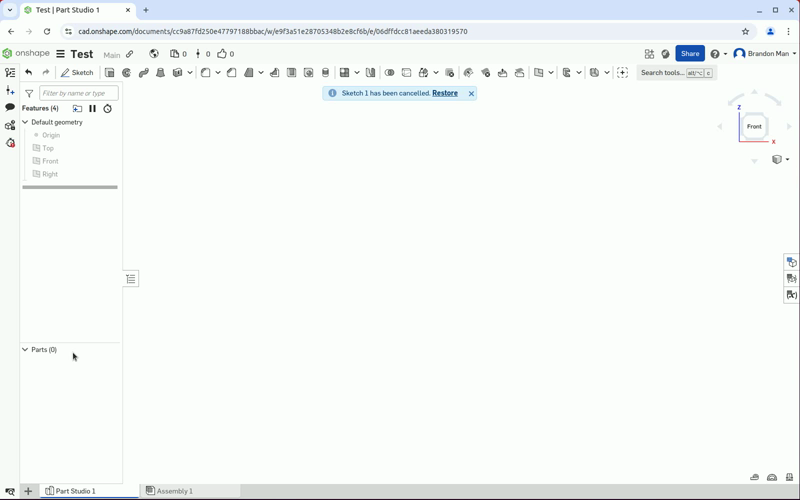
key_up(shift)
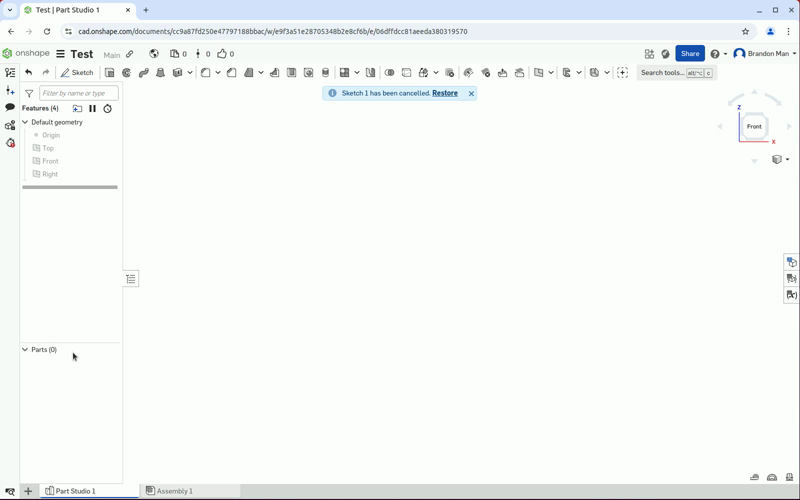
key(space)
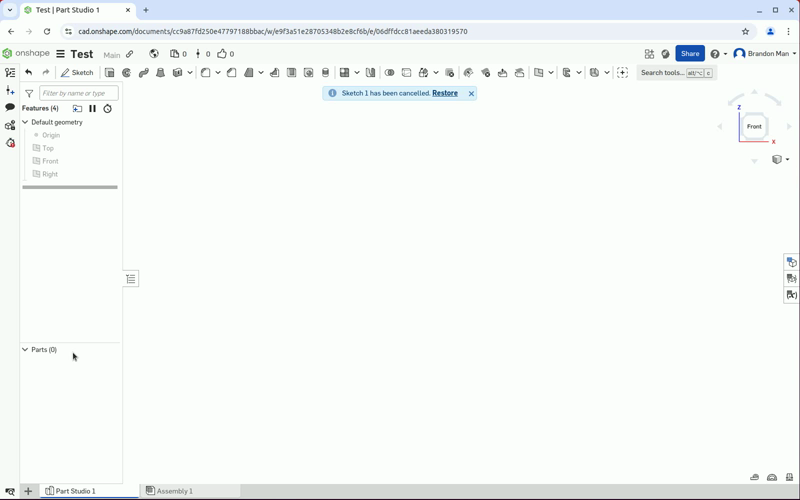
key_down(shift)
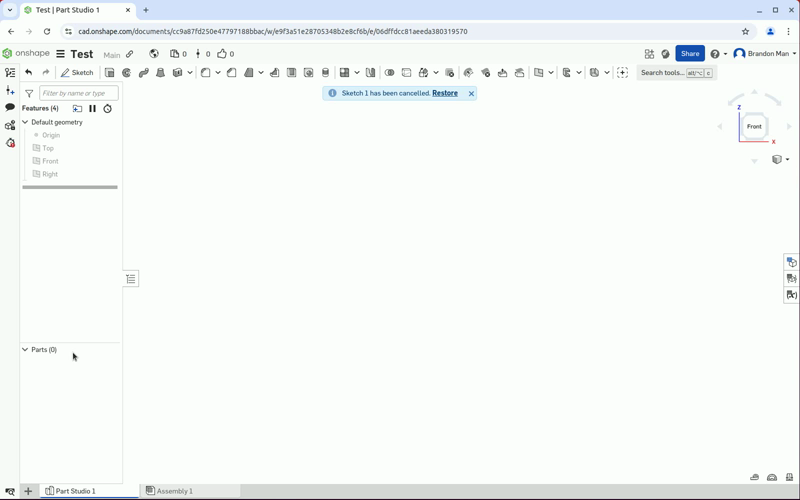
key(left)
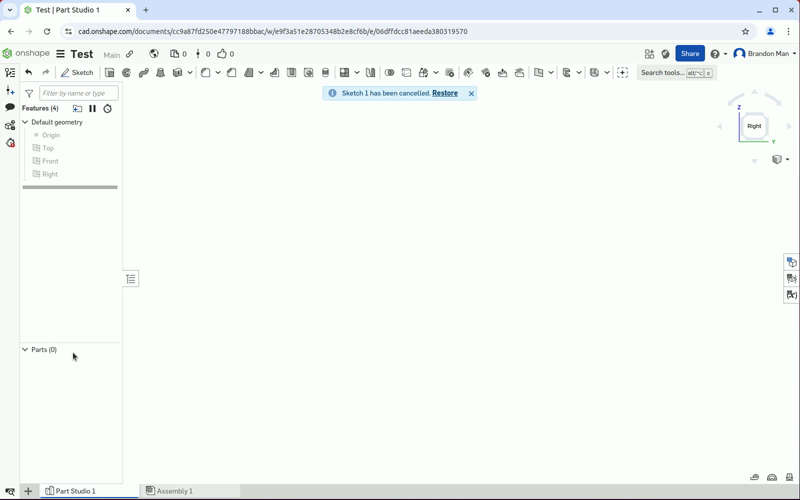
key_up(shift)
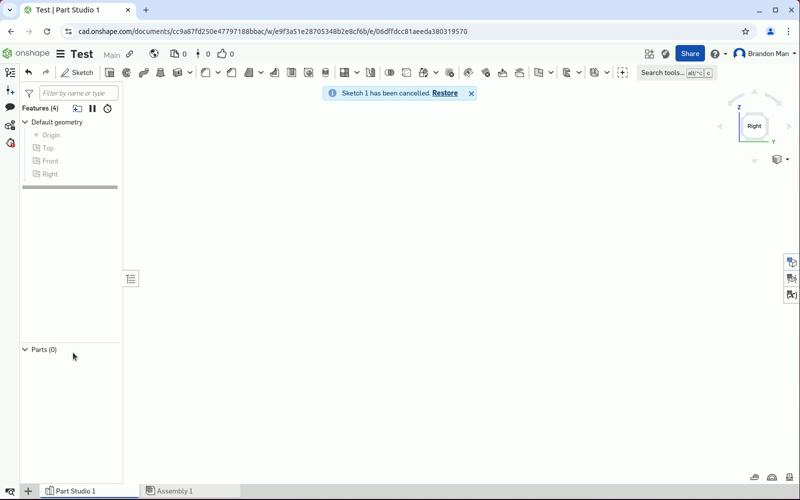
mouse_move(73, 352)
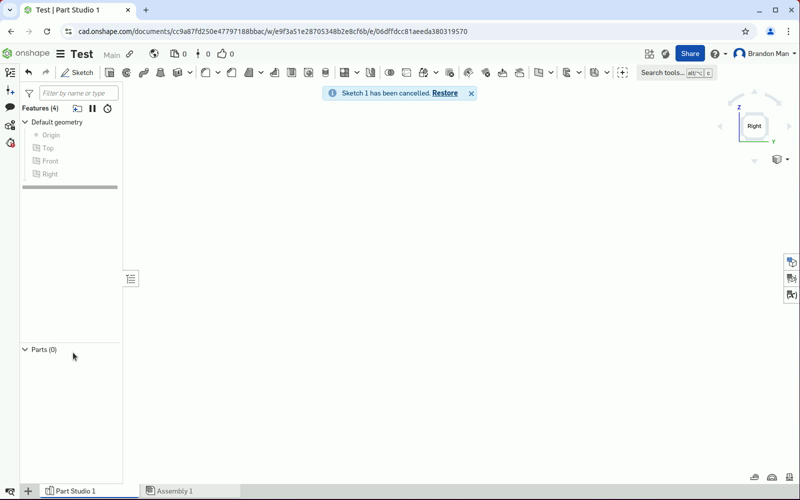
key(shift+y)
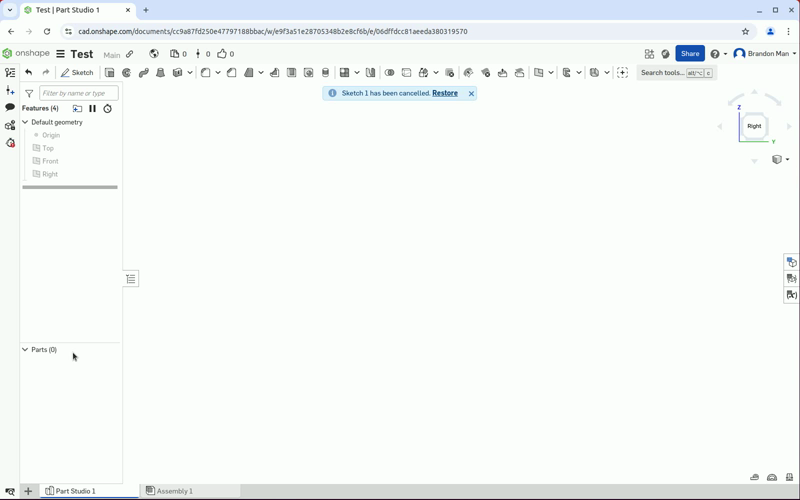
key(shift+s)
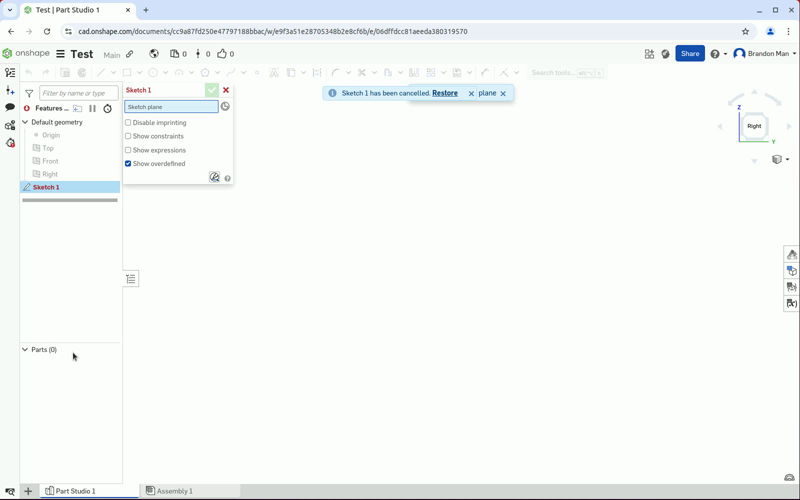
mouse_move(73, 176)
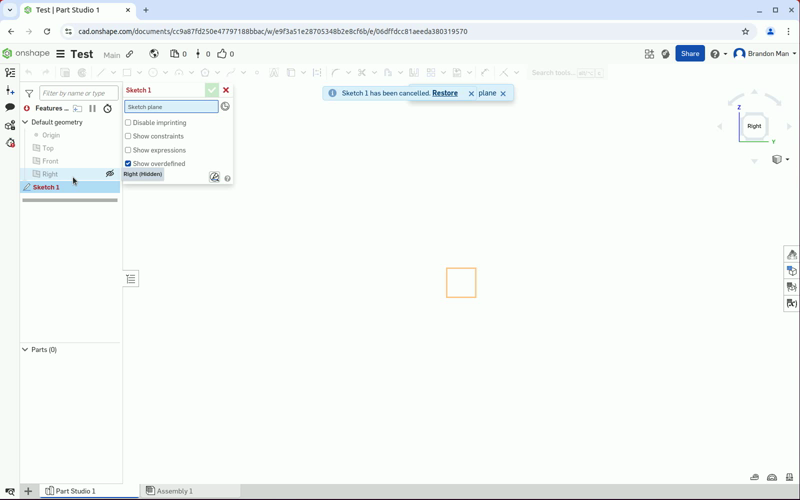
click(73, 176)
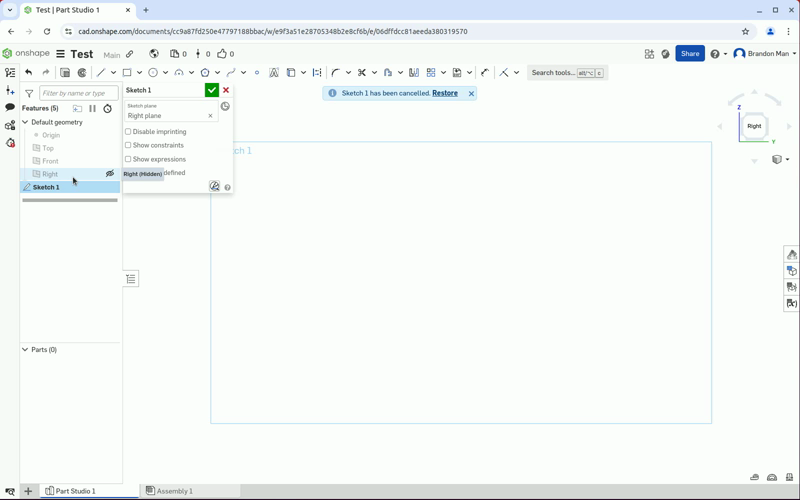
mouse_move(73, 352)
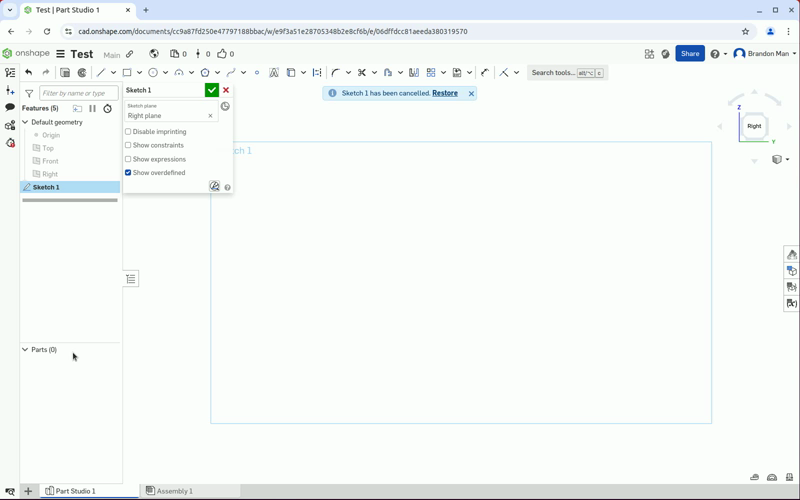
key(y)
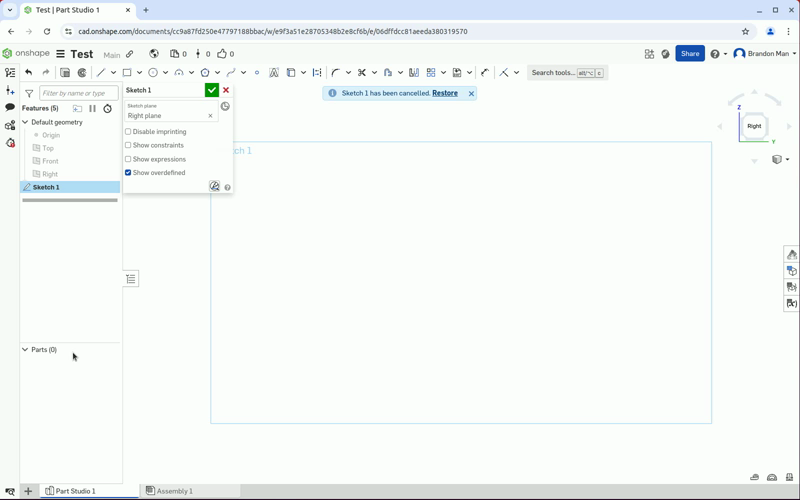
key(l)
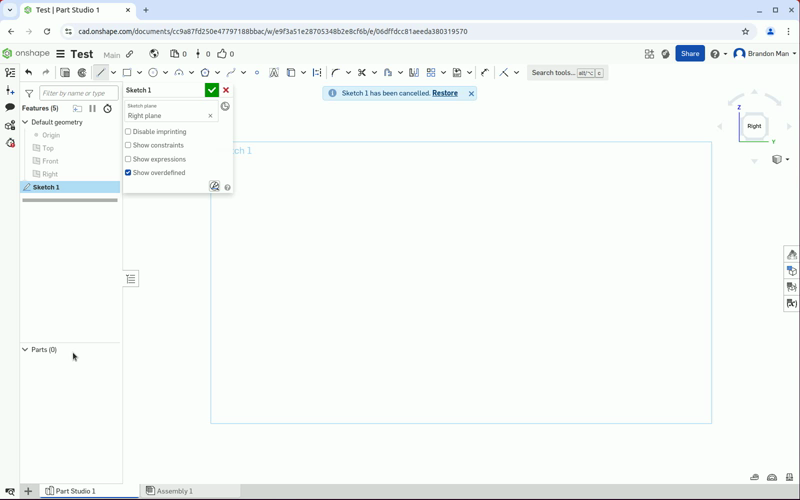
key_down(shift)
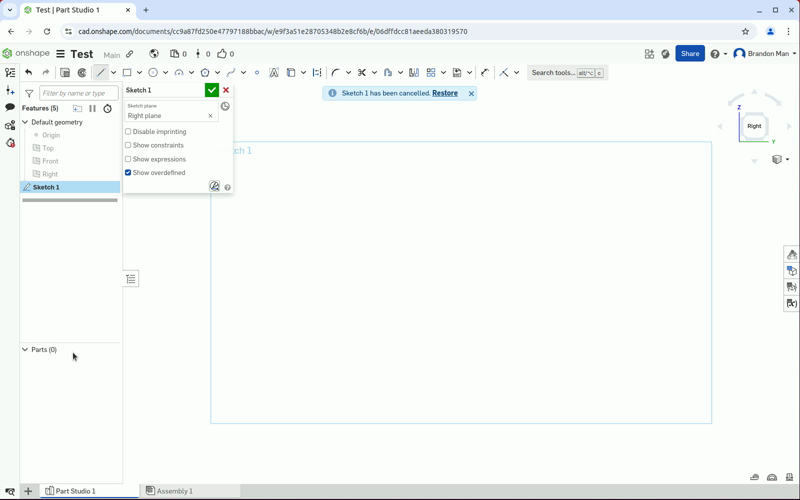
mouse_move(410, 273)
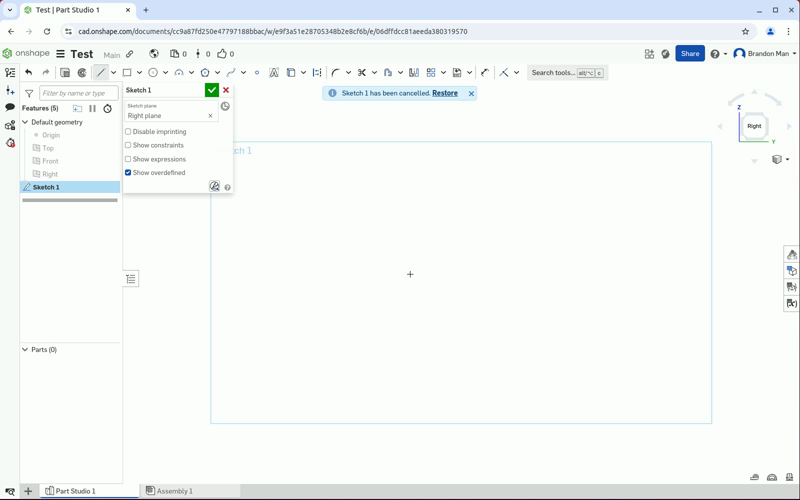
click(410, 273)
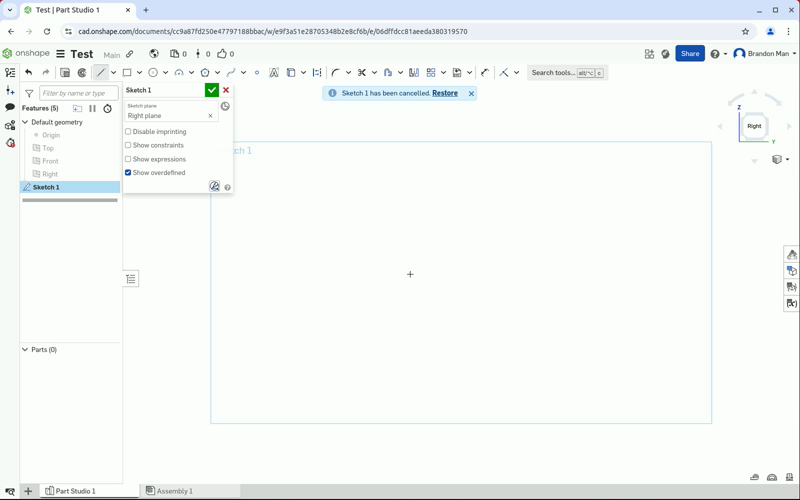
key_up(shift)
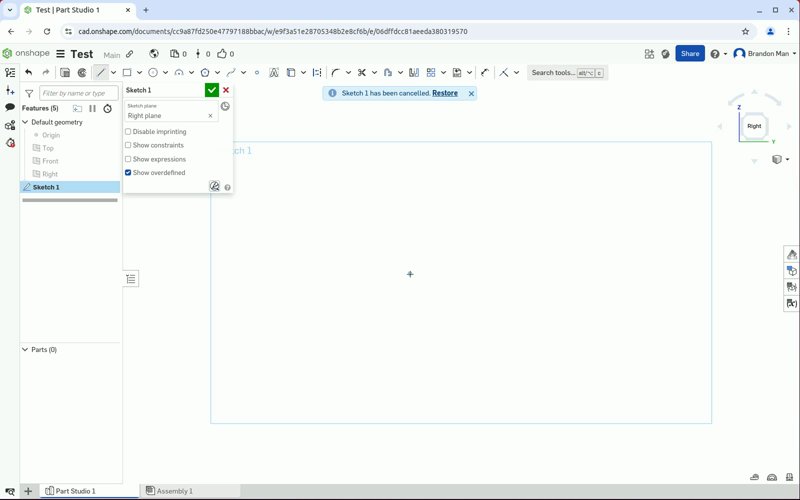
key_down(shift)
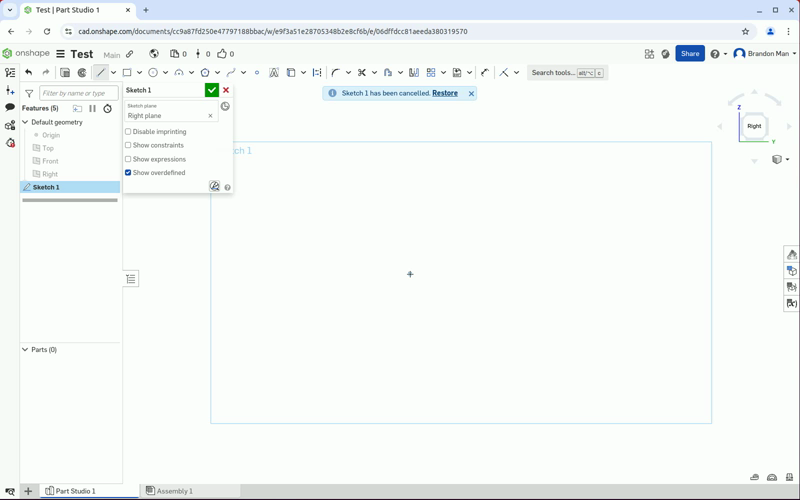
mouse_move(440, 273)
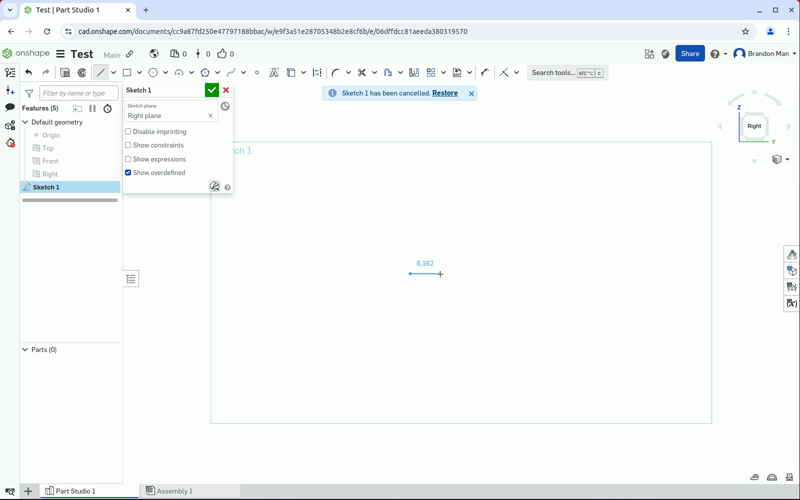
mouse_move(419, 272)
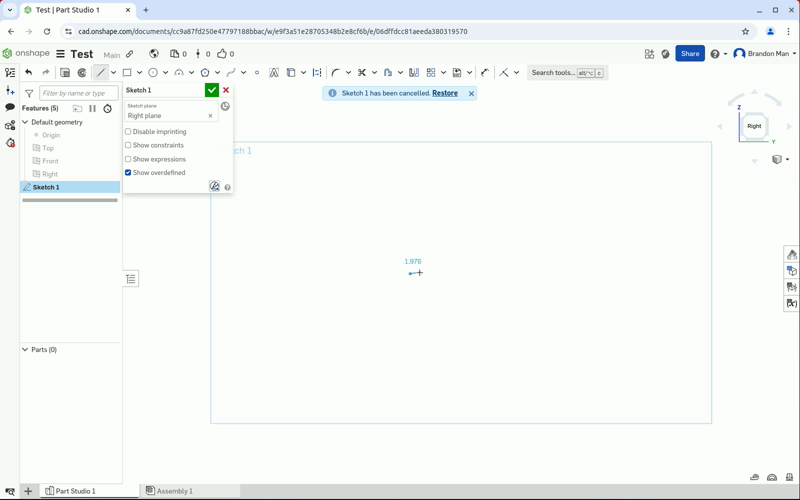
click(419, 272)
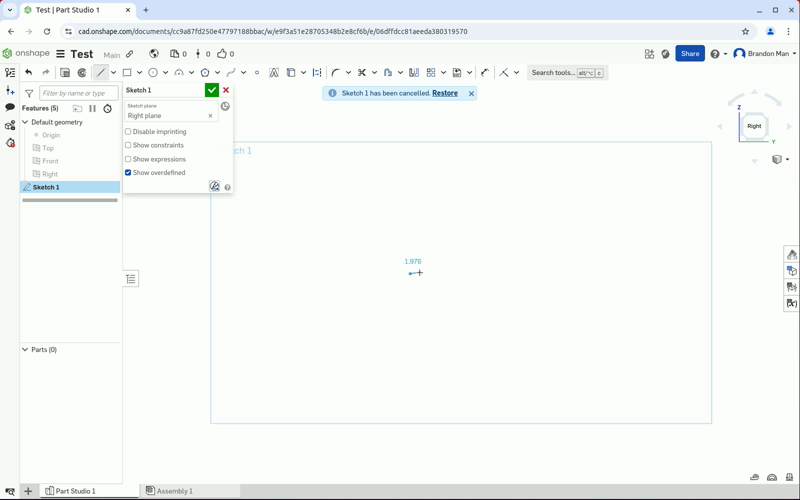
key_up(shift)
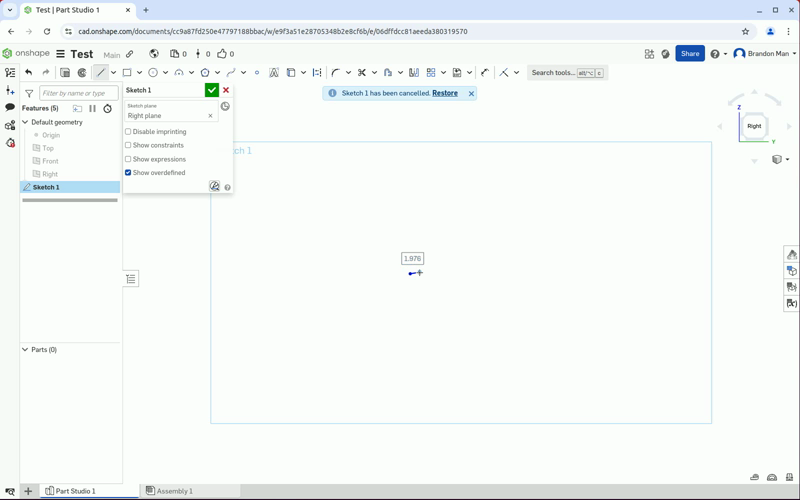
key_down(shift)
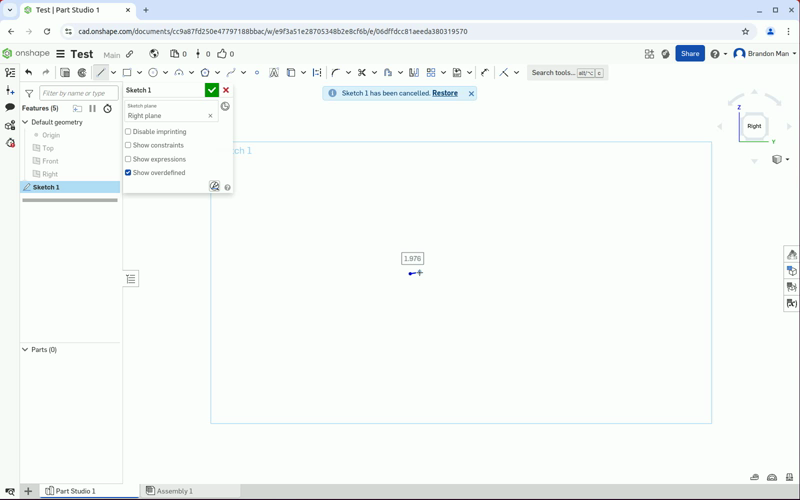
mouse_move(450, 272)
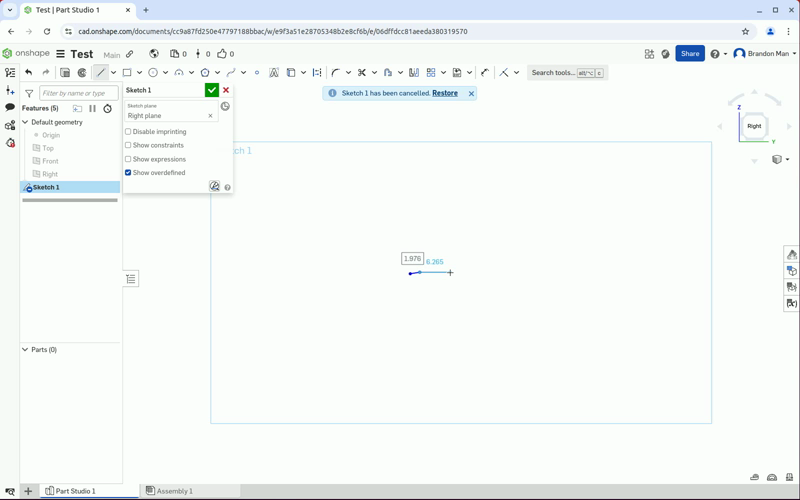
mouse_move(477, 267)
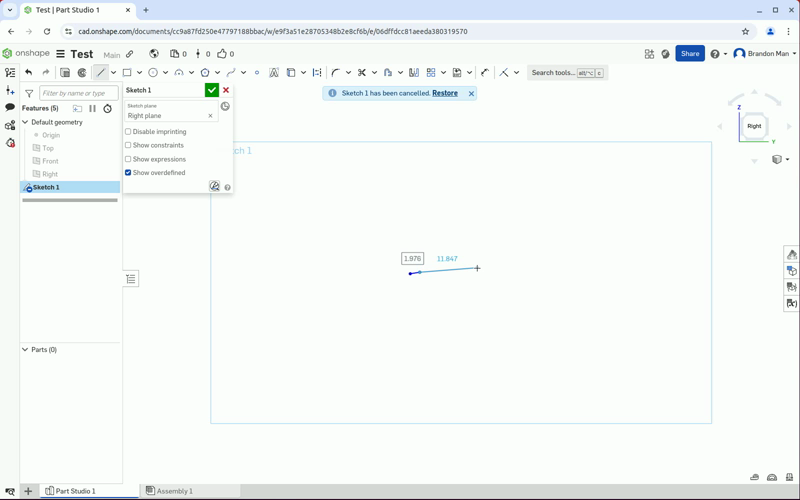
click(477, 267)
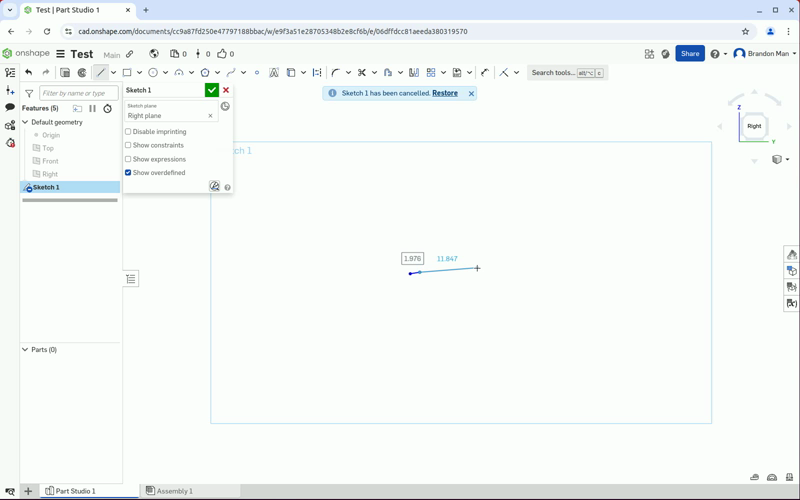
key_up(shift)
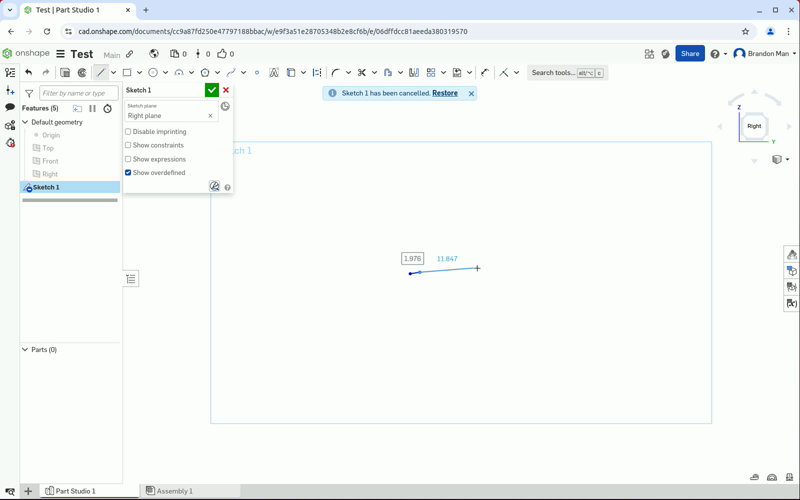
key_down(shift)
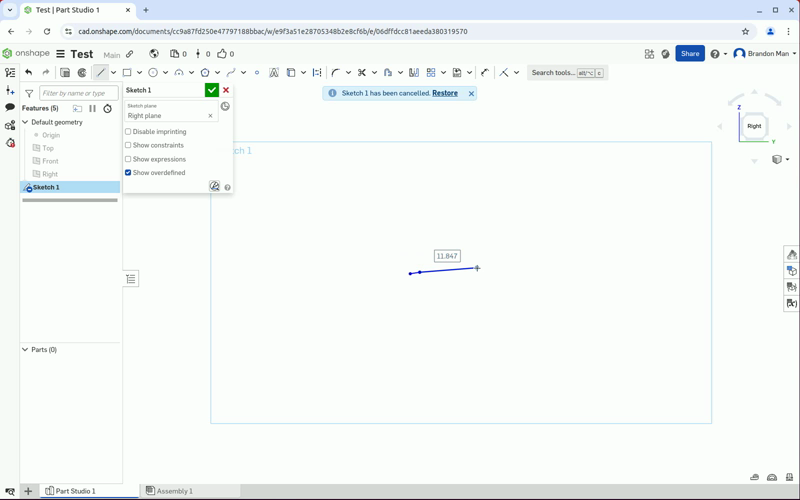
mouse_move(507, 267)
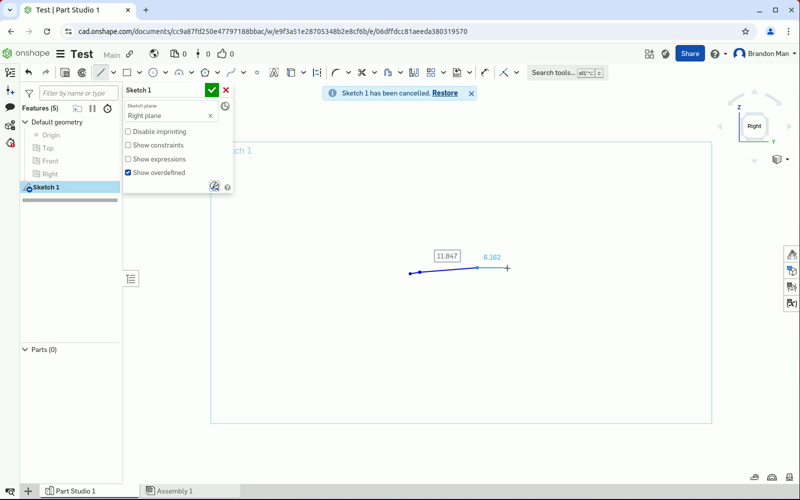
mouse_move(490, 314)
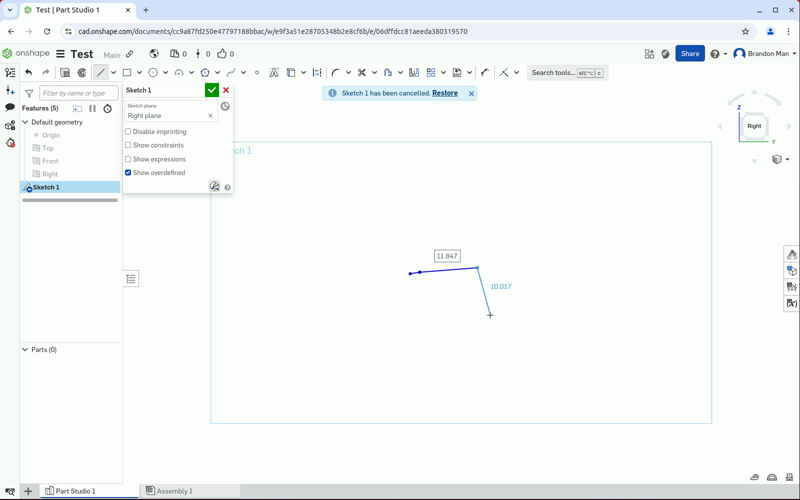
click(490, 314)
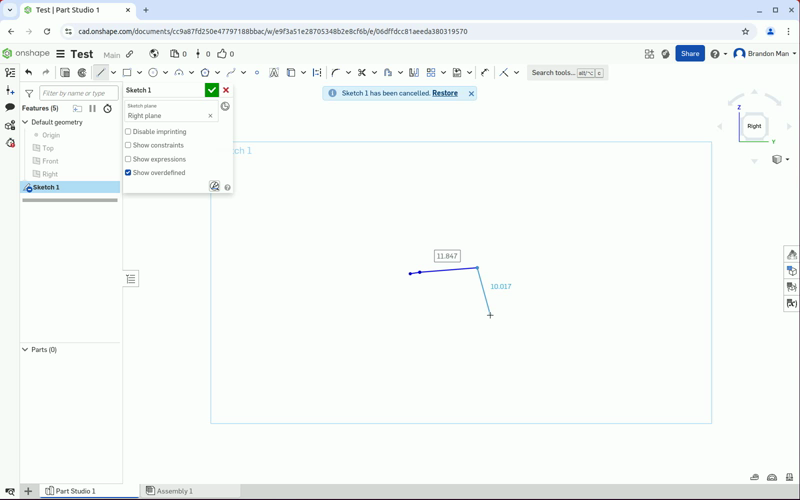
key_up(shift)
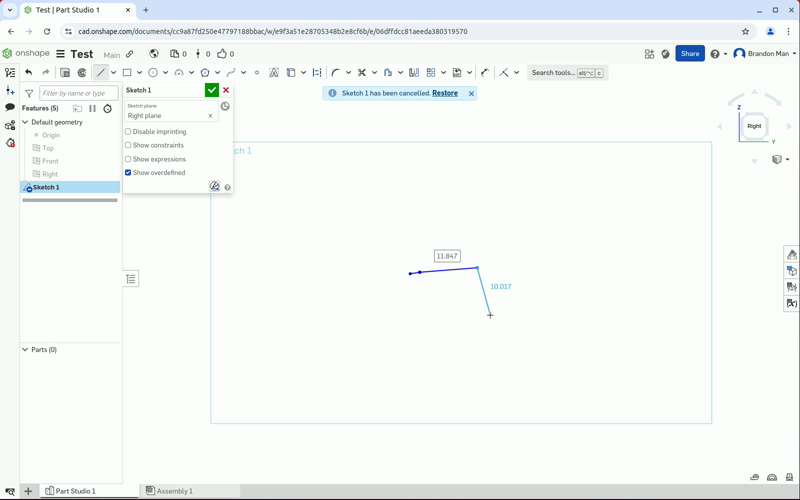
key_down(shift)
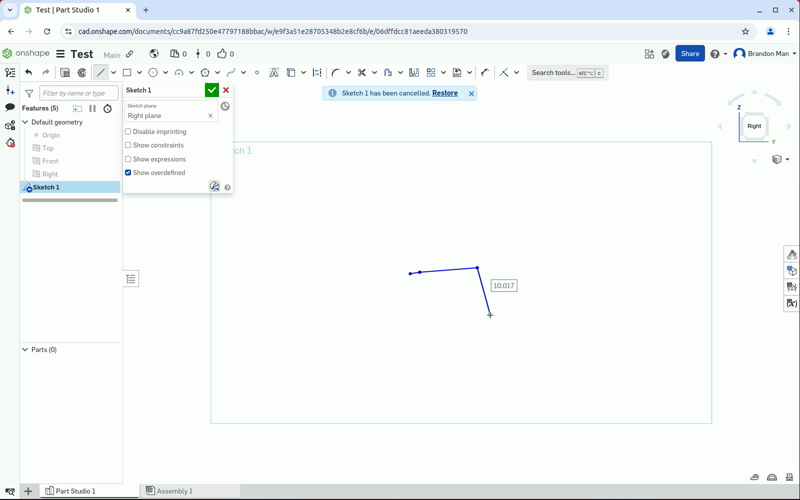
mouse_move(520, 314)
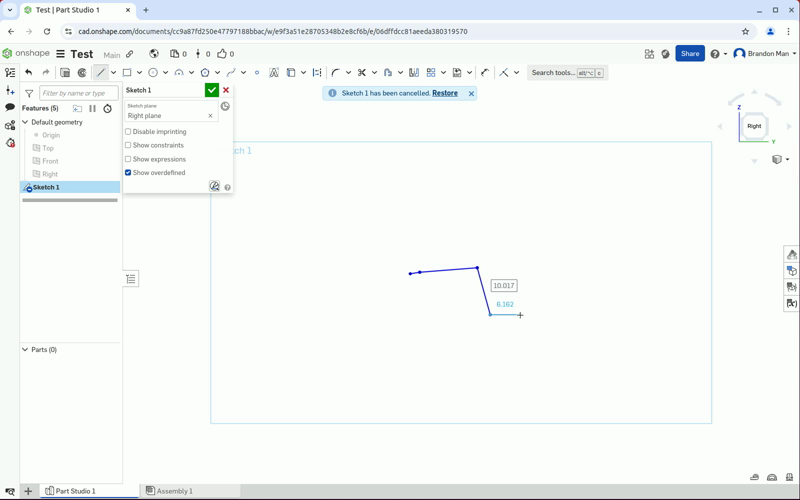
mouse_move(525, 314)
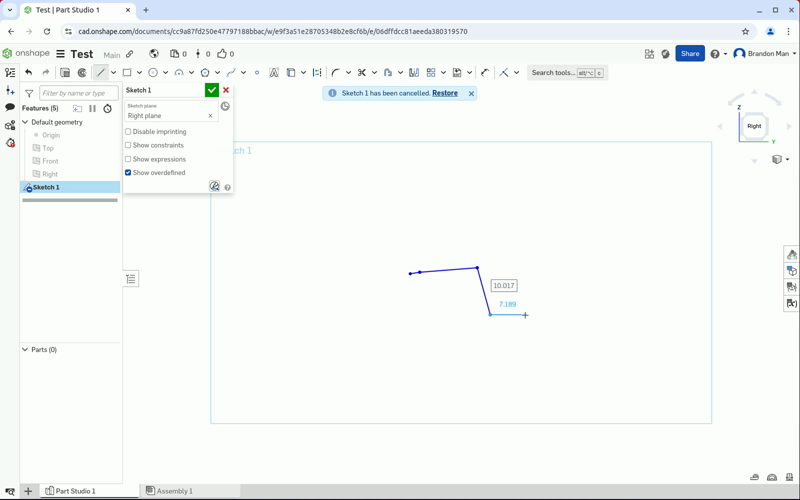
click(525, 314)
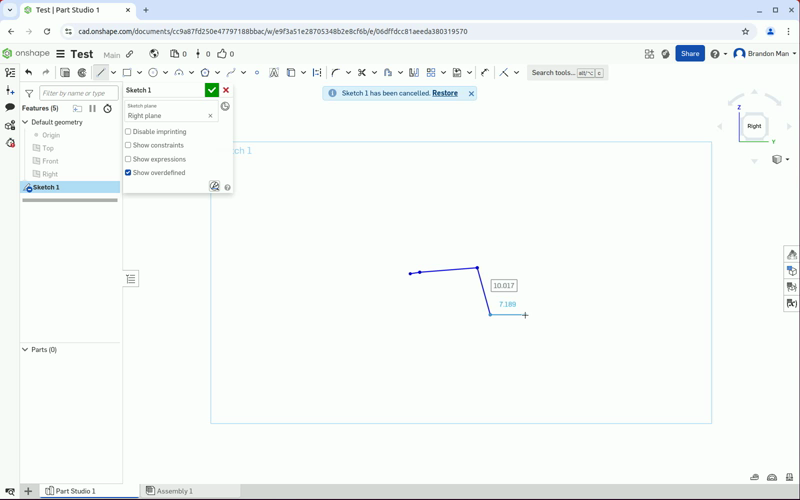
key_up(shift)
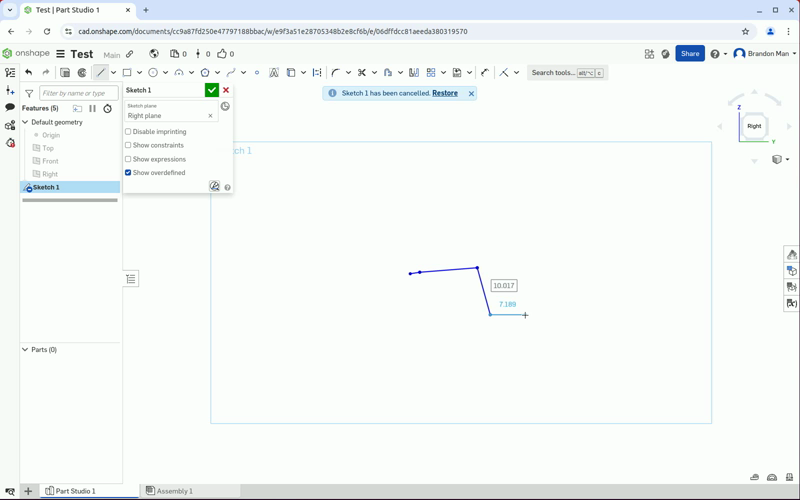
key_down(shift)
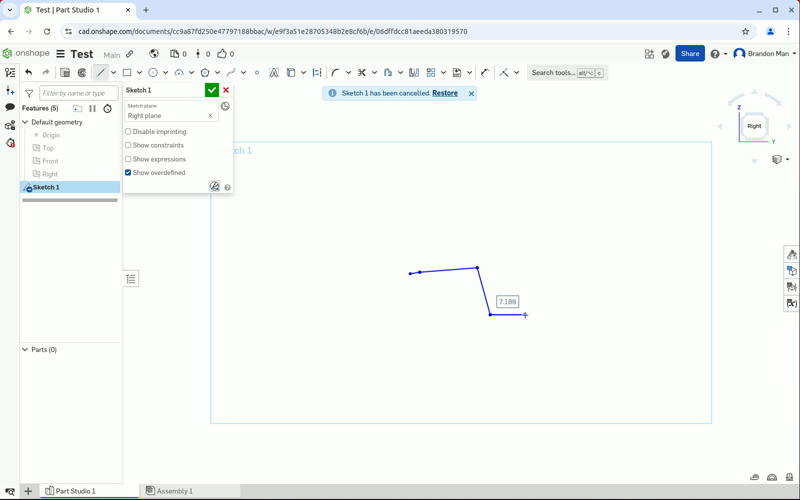
mouse_move(525, 236)
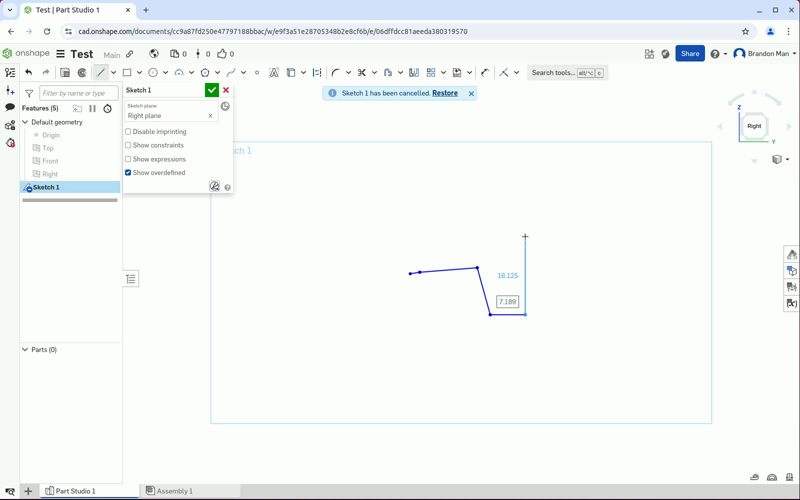
click(525, 236)
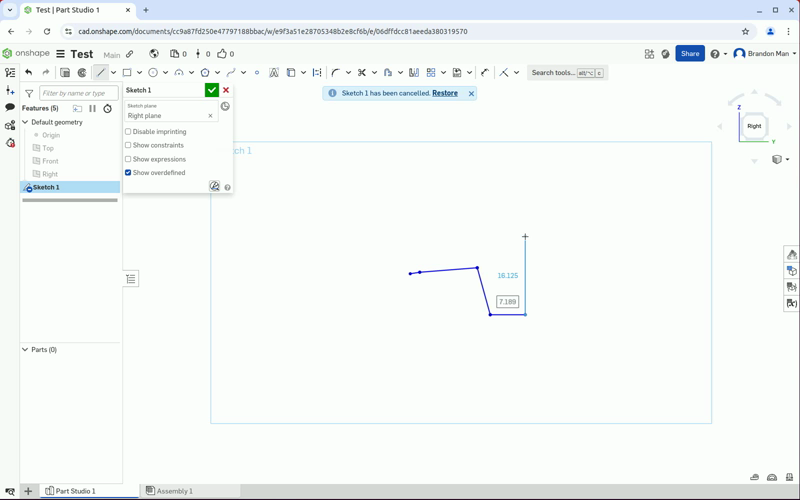
key_up(shift)
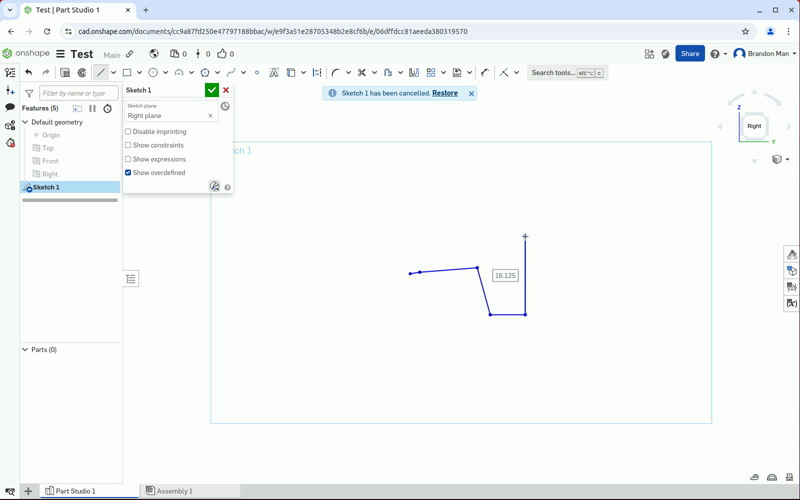
key_down(shift)
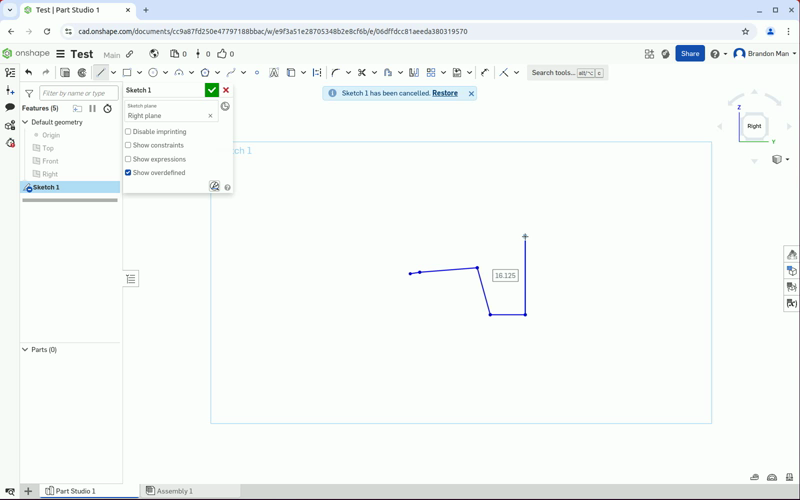
mouse_move(440, 180)
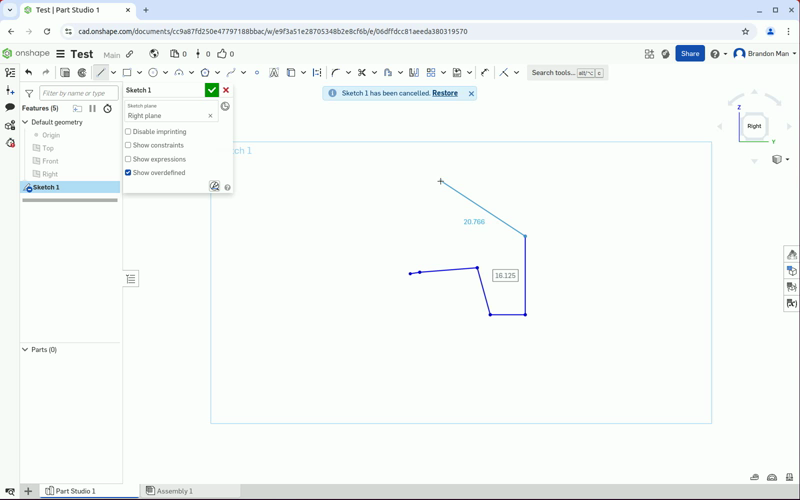
click(440, 180)
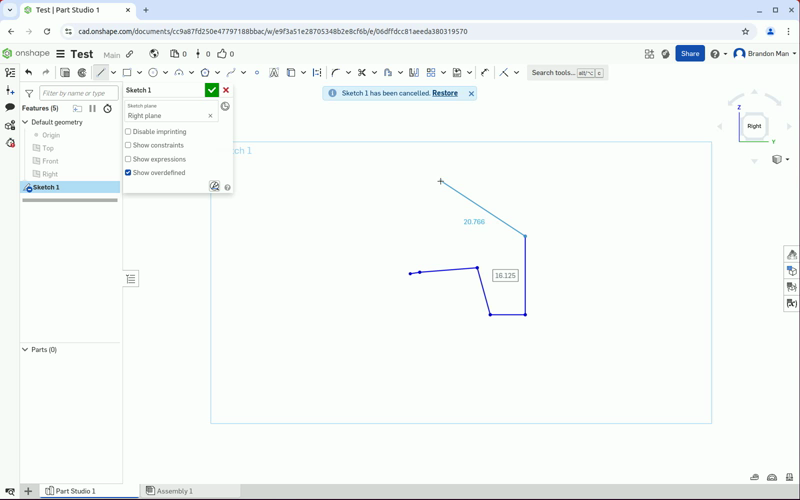
key_up(shift)
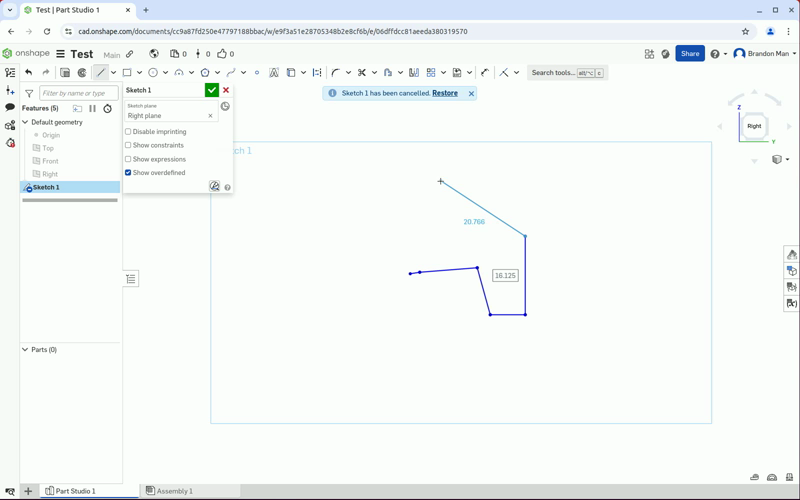
key(esc)
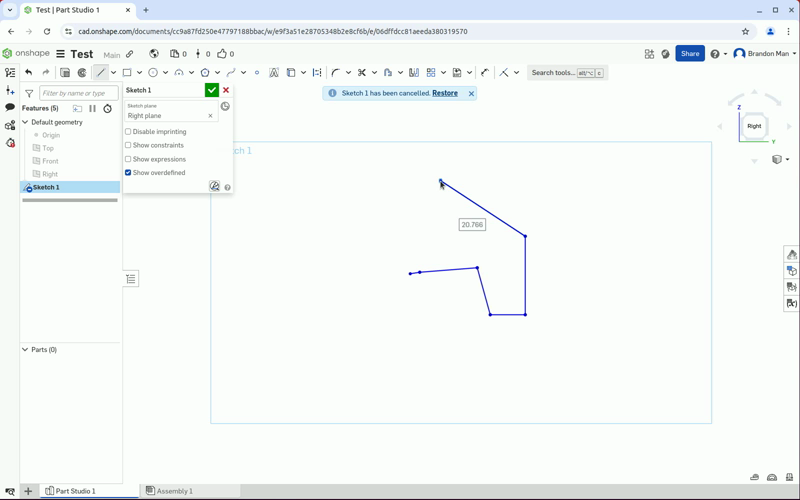
key(a)
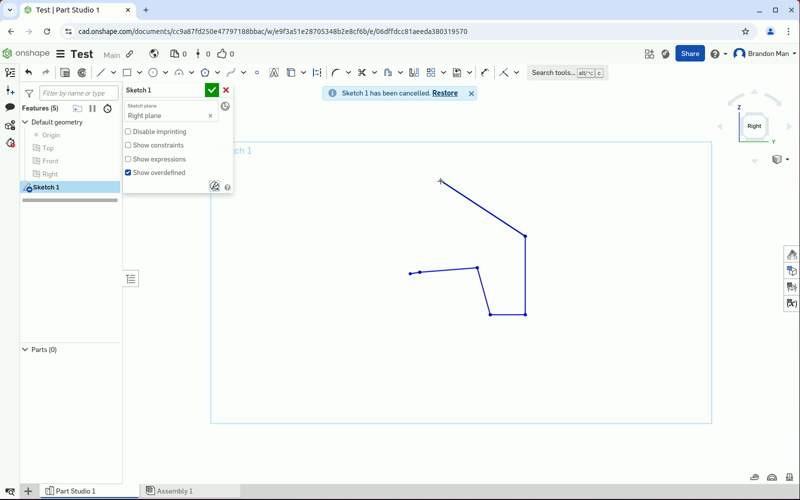
mouse_move(440, 180)
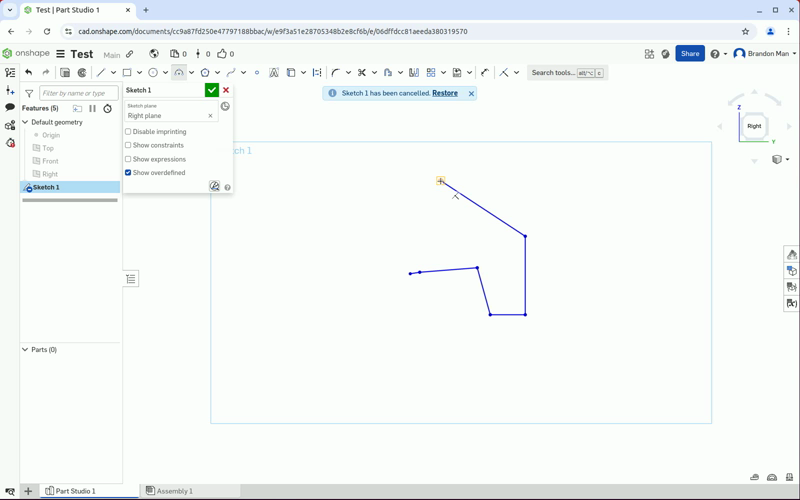
click(440, 180)
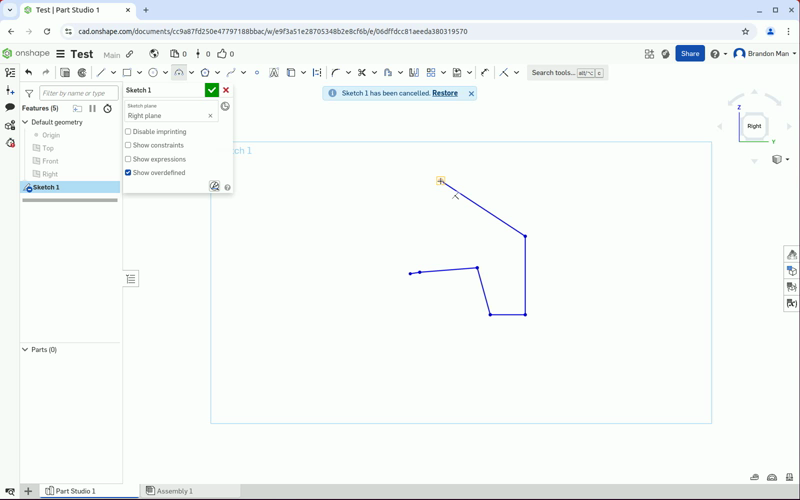
mouse_move(410, 273)
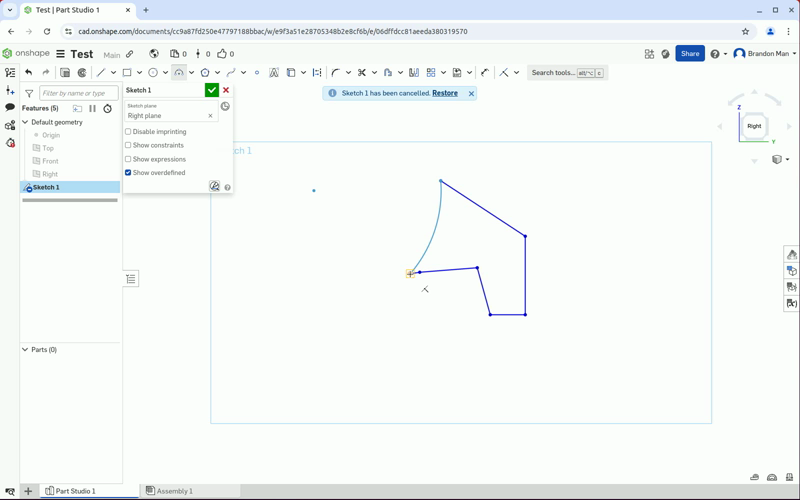
click(410, 273)
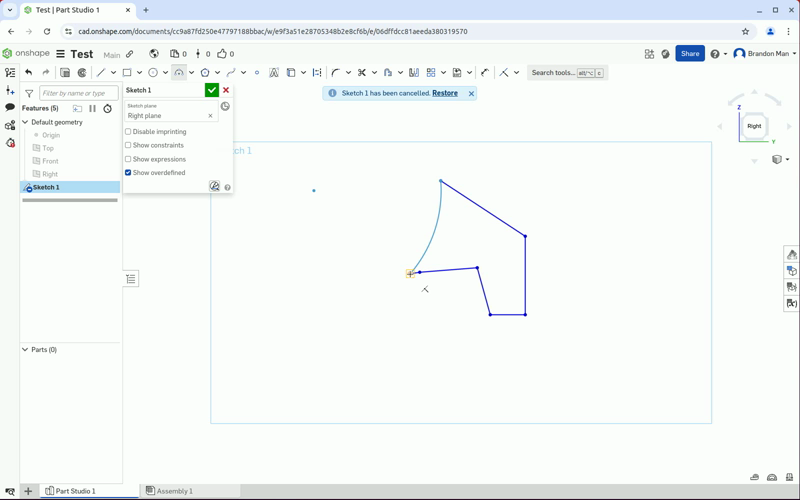
key_down(shift)
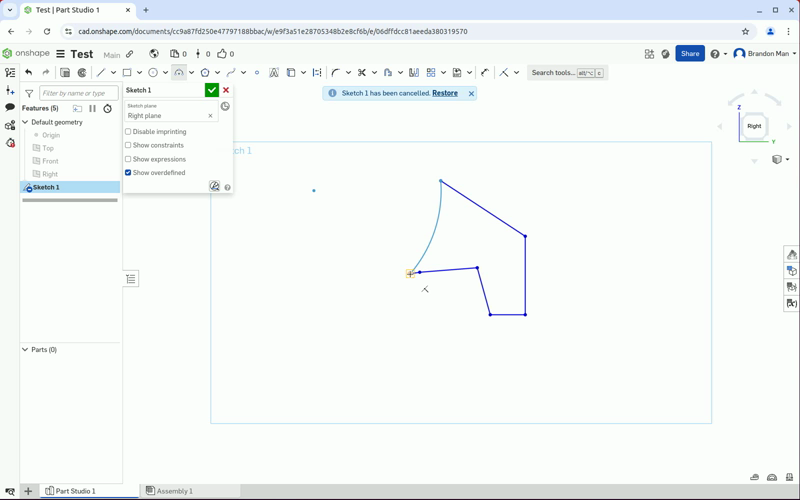
mouse_move(361, 206)
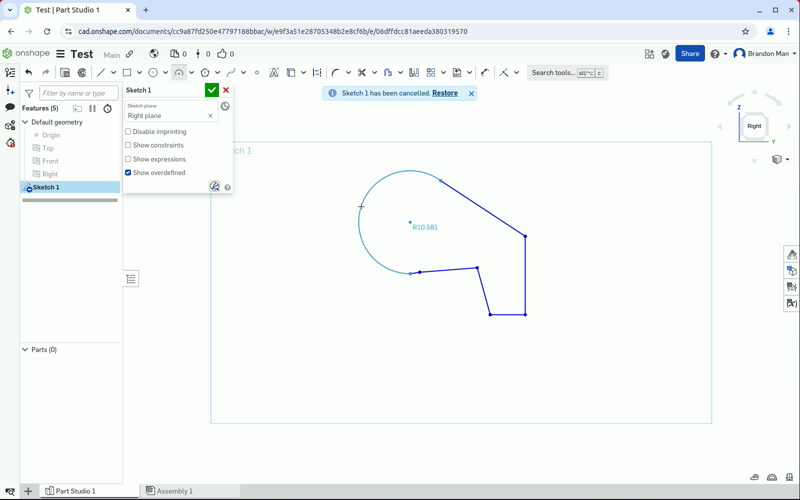
click(361, 206)
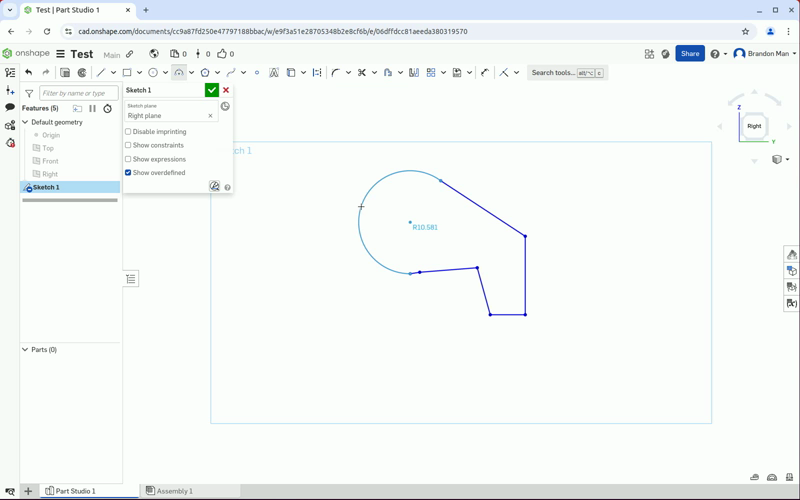
key_up(shift)
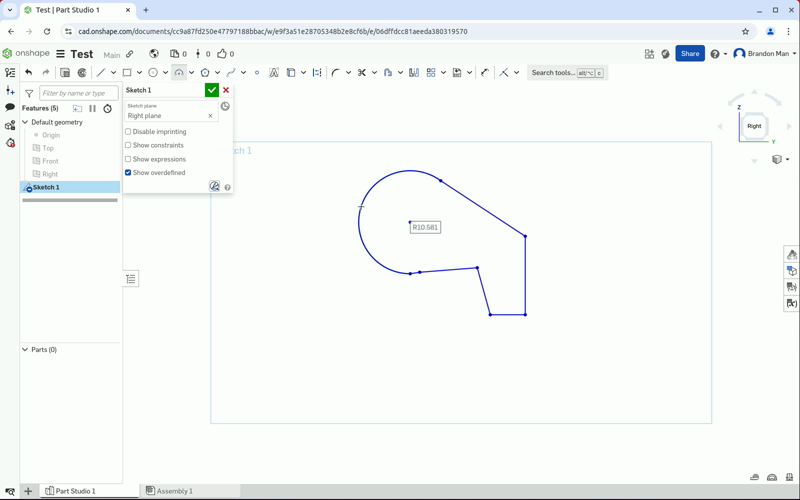
key(esc)
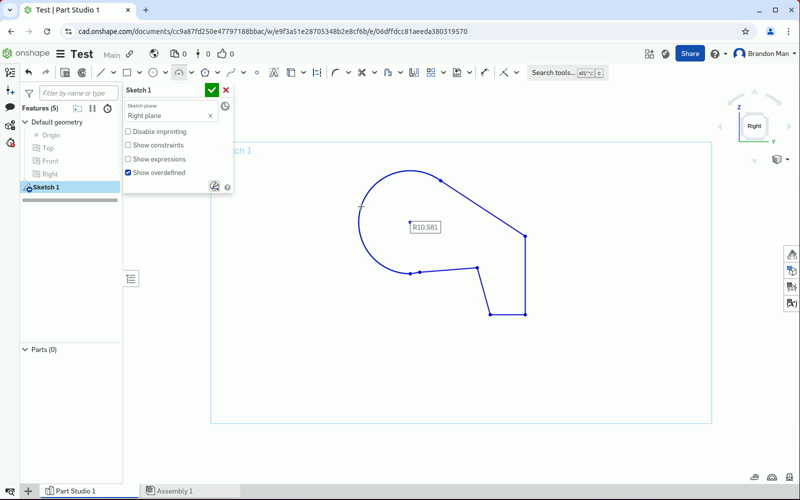
mouse_move(422, 226)
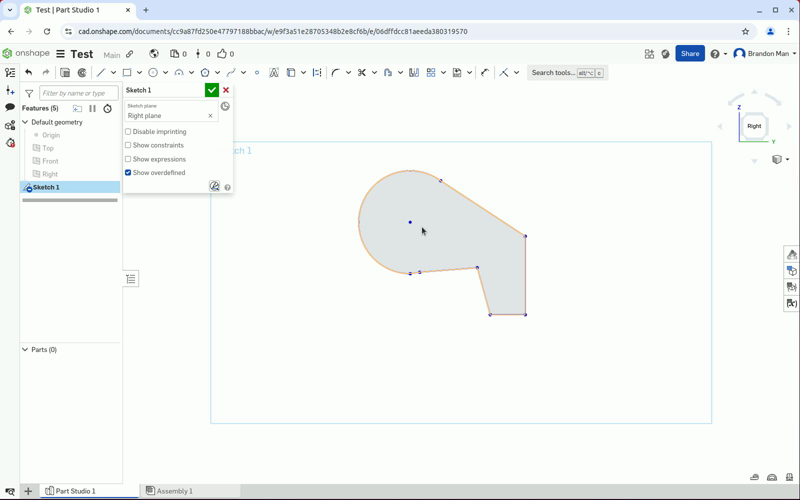
click(422, 226)
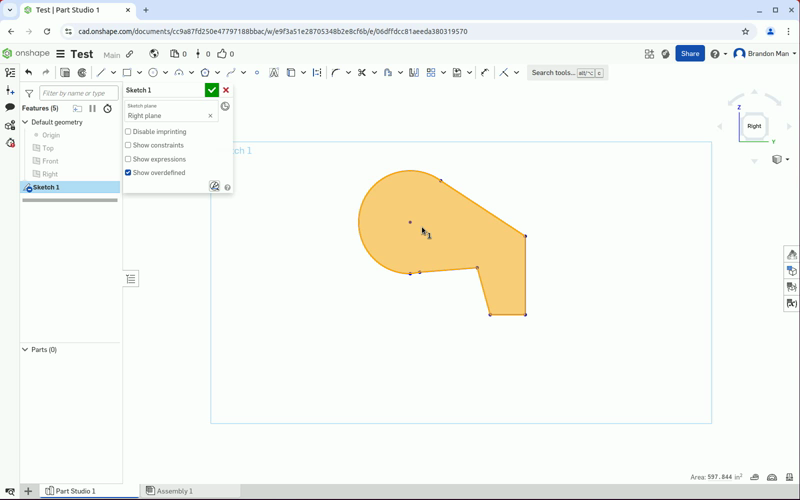
mouse_move(73, 352)
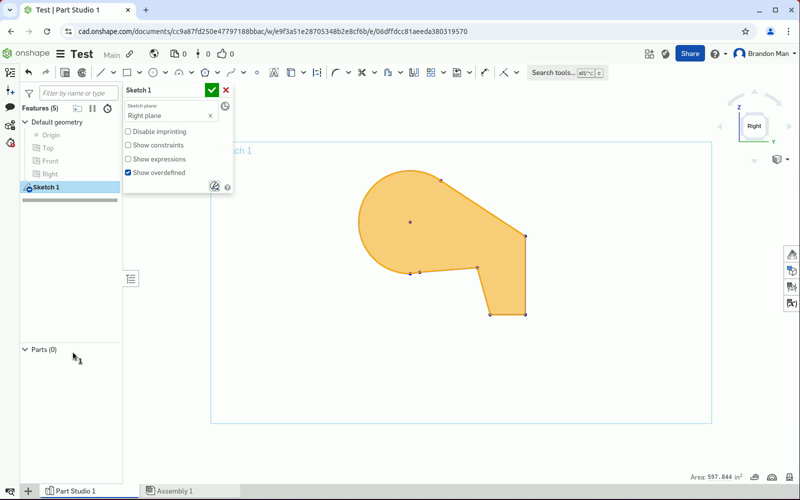
key(shift+y)
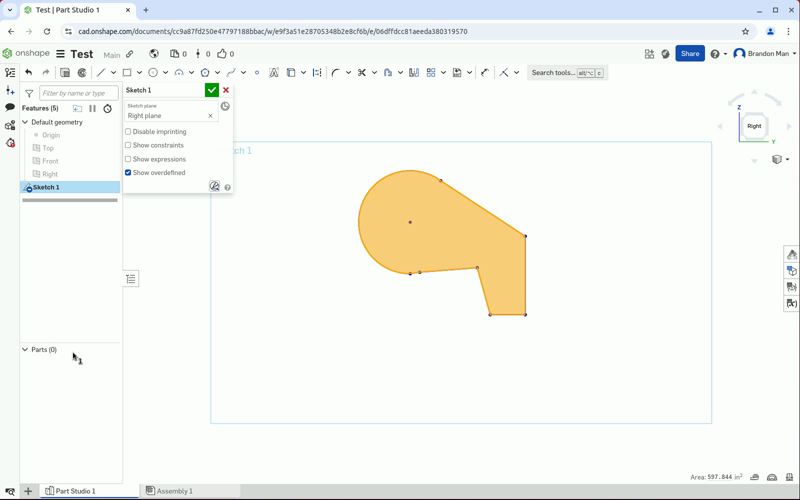
key(shift+e)
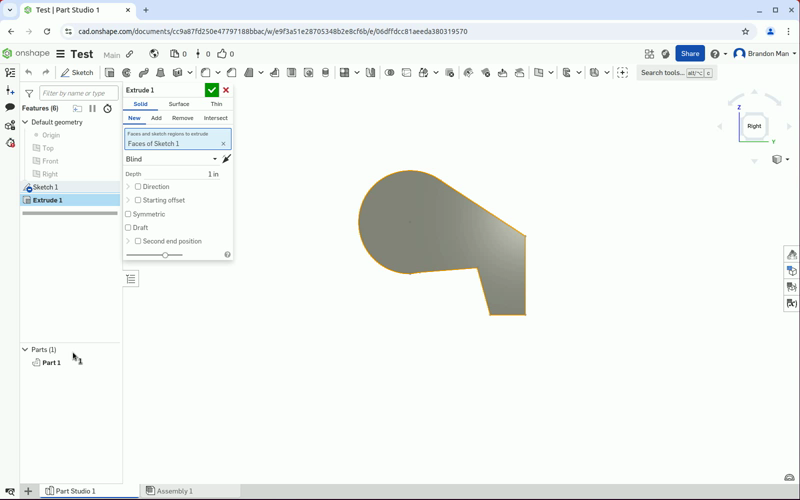
mouse_move(143, 106)
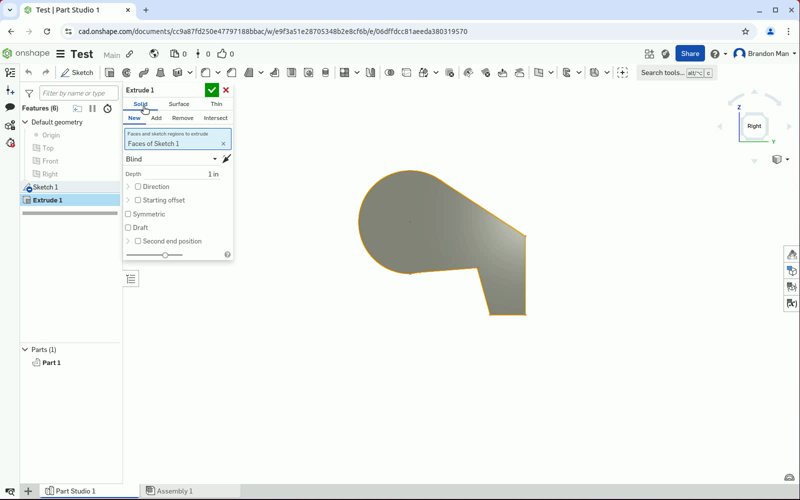
click(143, 106)
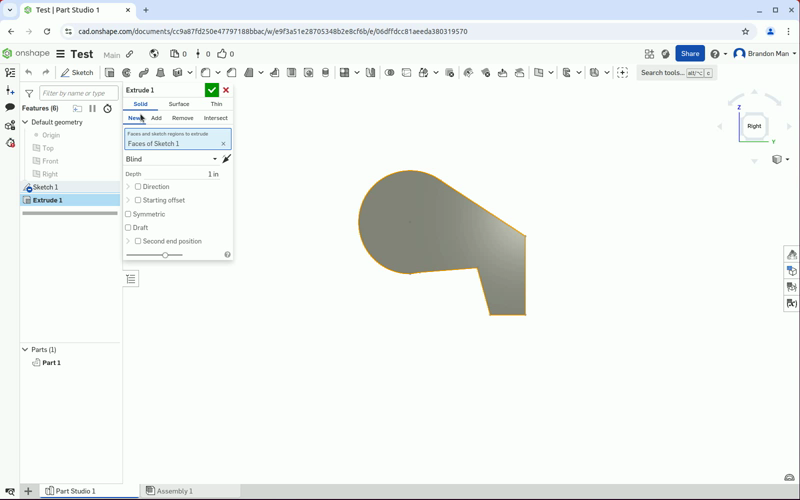
mouse_move(137, 120)
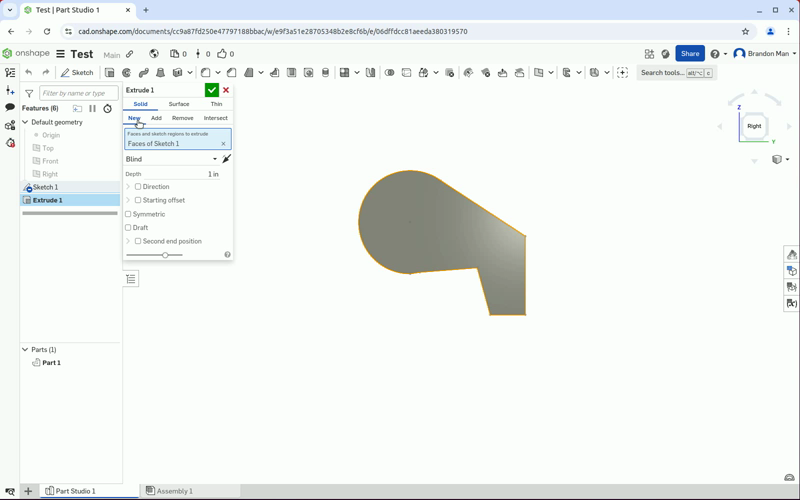
click(137, 120)
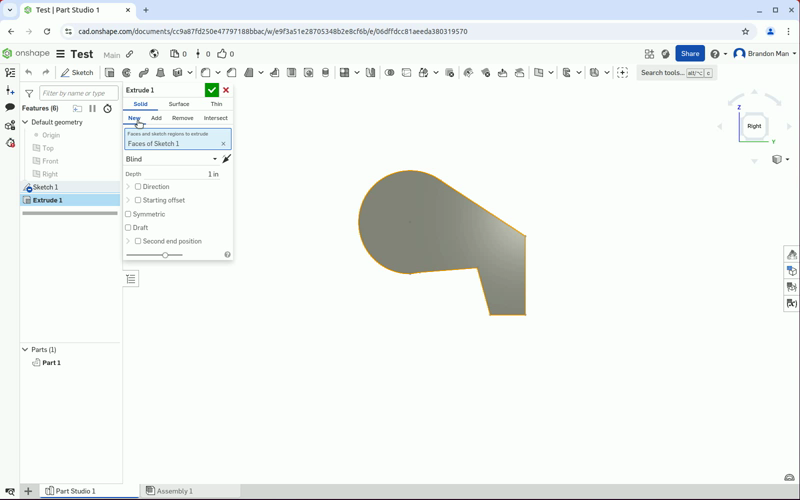
key(tab, 4)
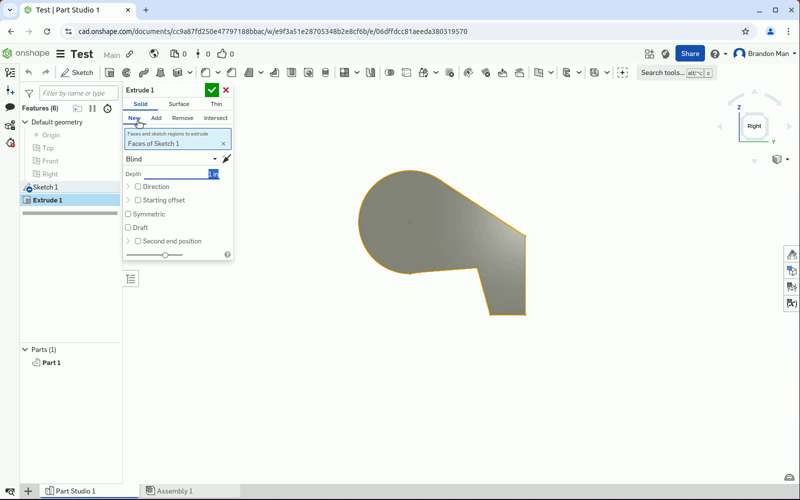
text(-17.813)
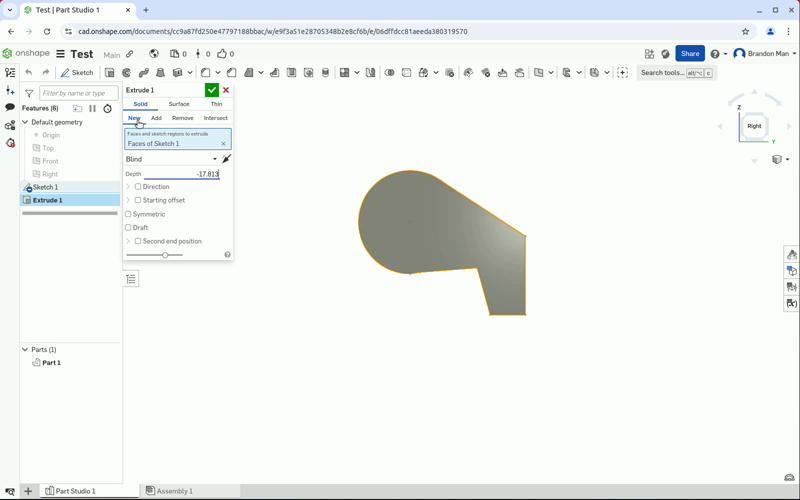
key(enter)
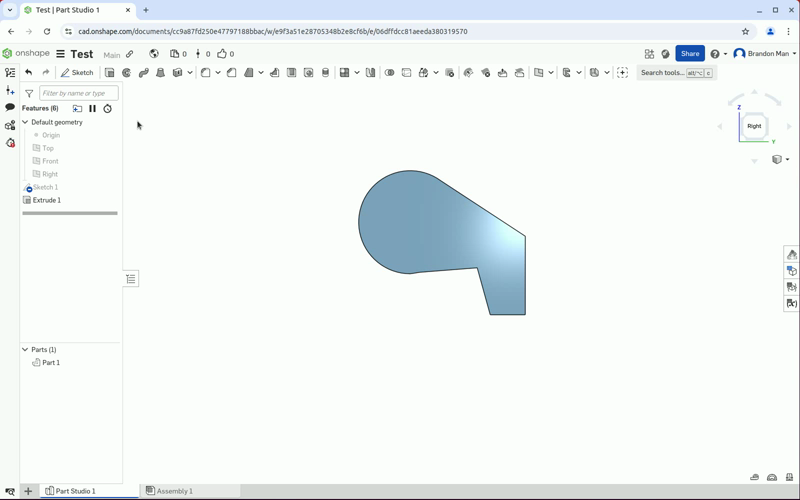
key(shift+h)
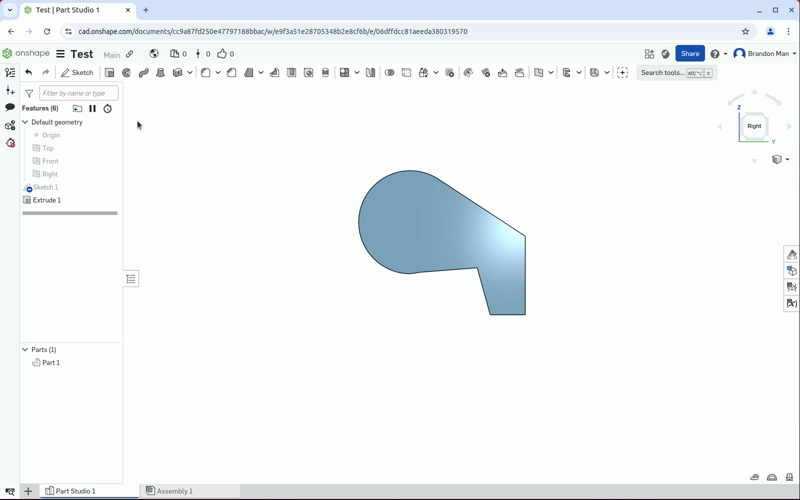
key(shift+h)
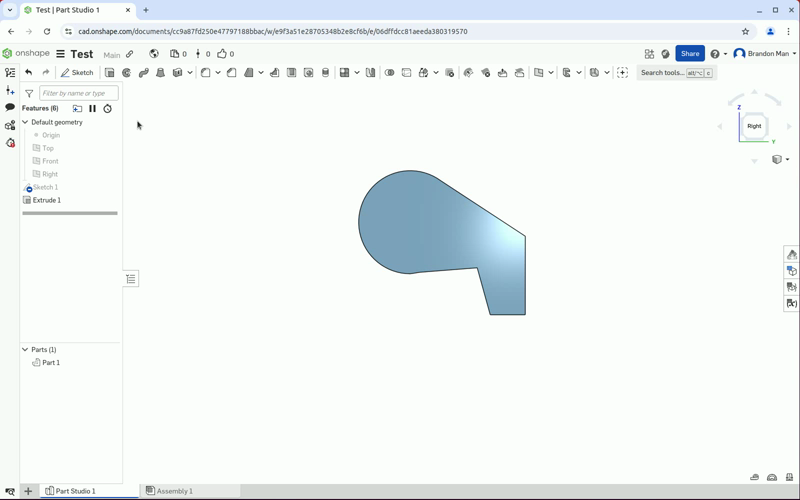
mouse_move(73, 189)
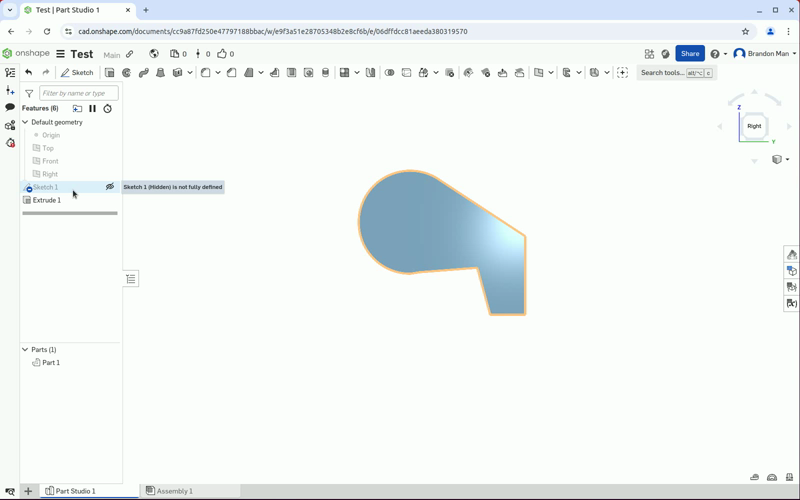
click(73, 189)
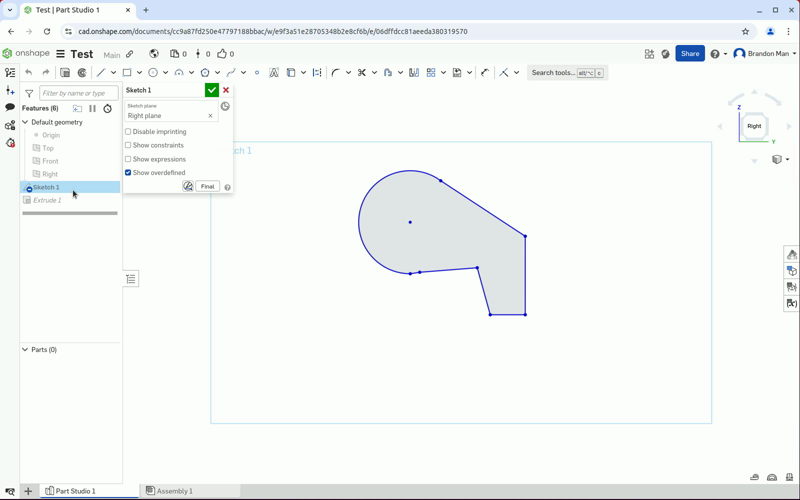
mouse_move(229, 92)
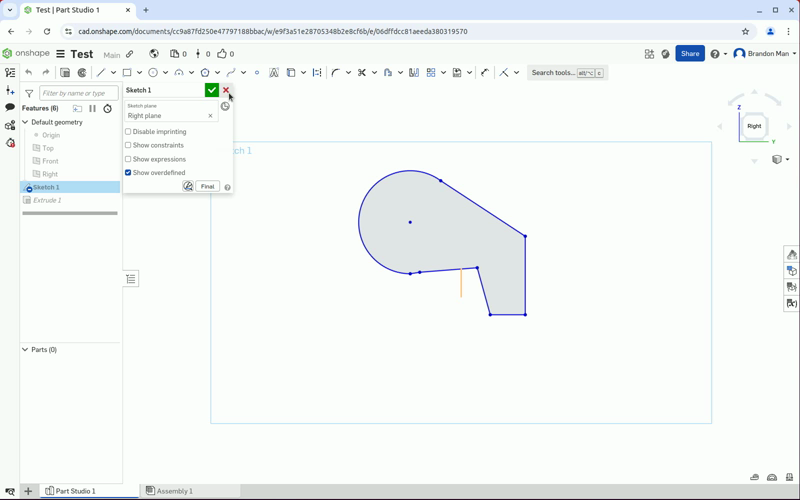
click(229, 92)
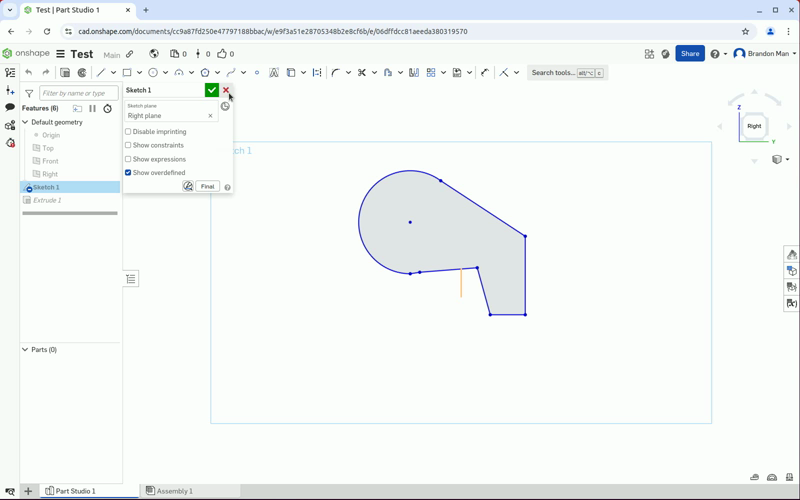
key(shift+s)
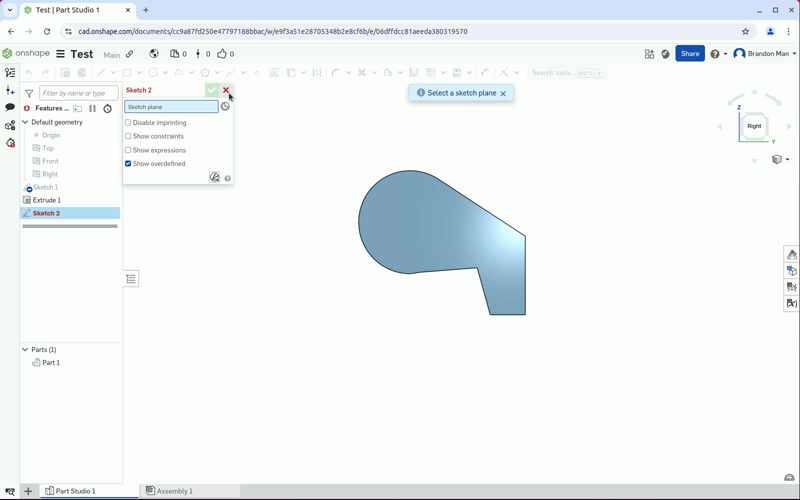
mouse_move(73, 176)
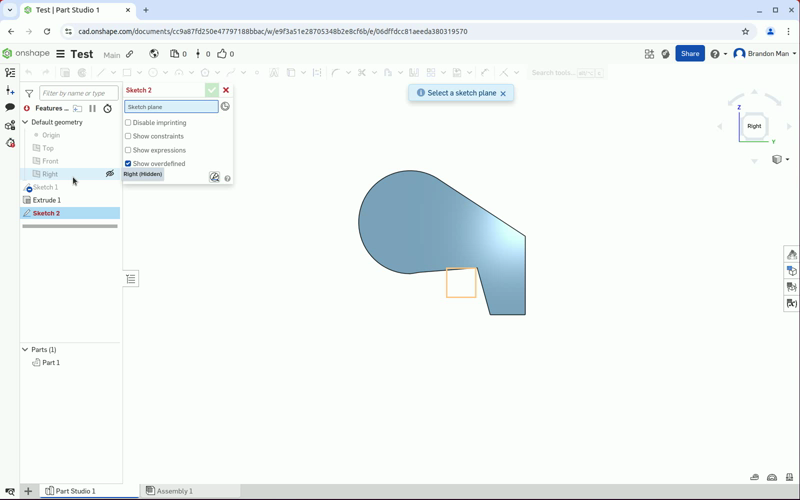
click(73, 176)
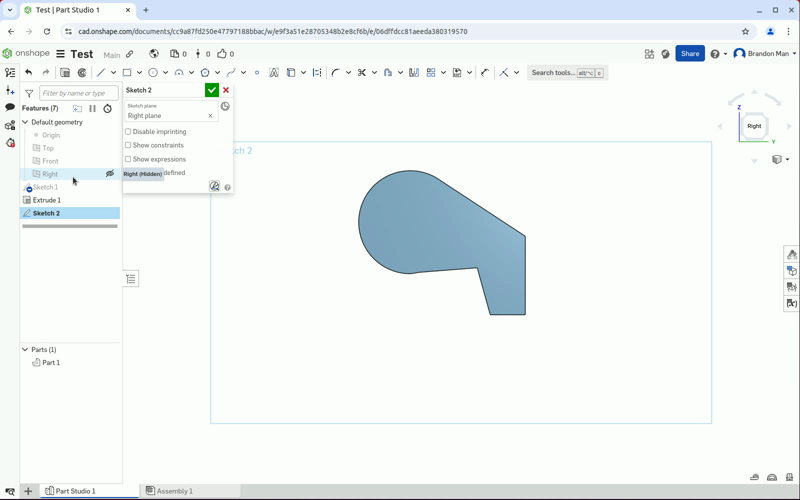
mouse_move(73, 352)
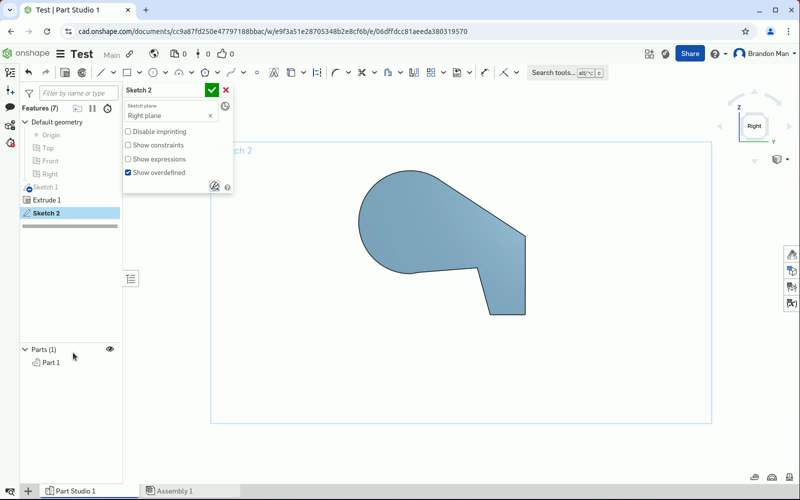
key(y)
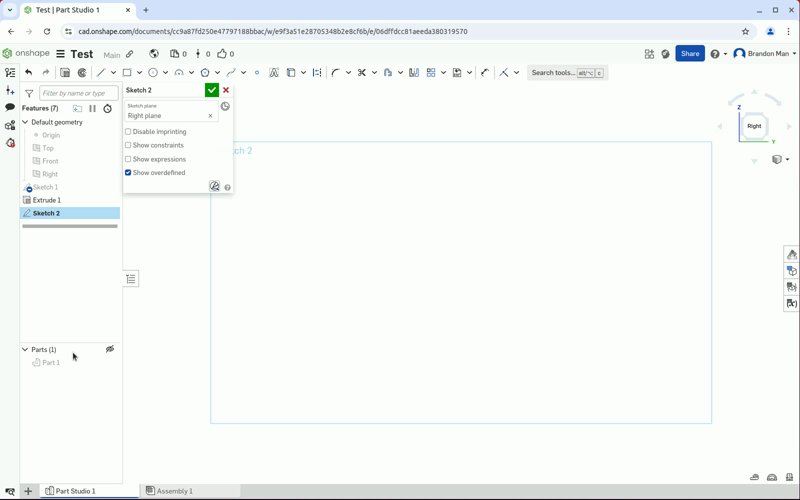
key(a)
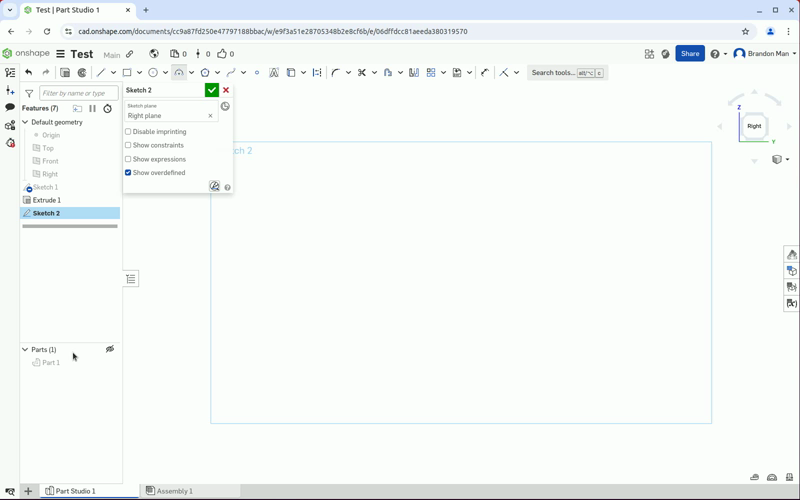
key_down(shift)
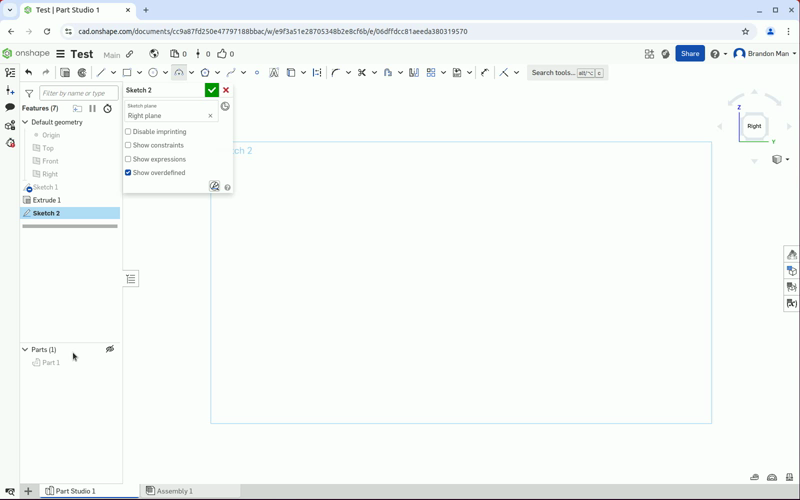
mouse_move(410, 273)
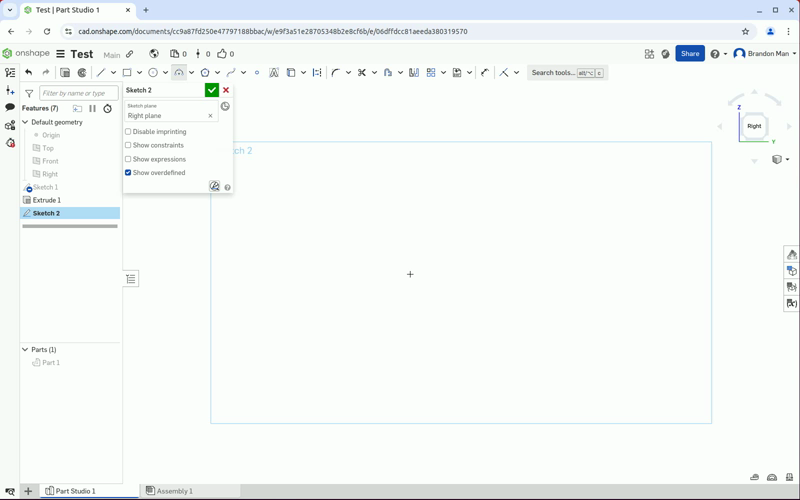
click(410, 273)
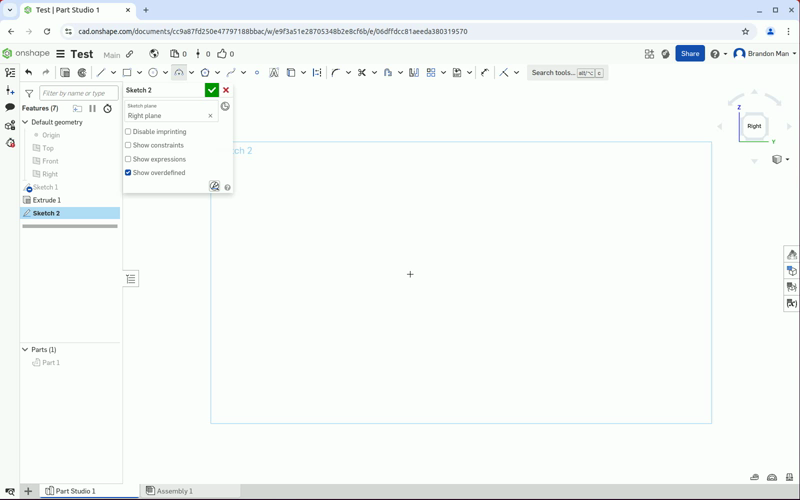
key_up(shift)
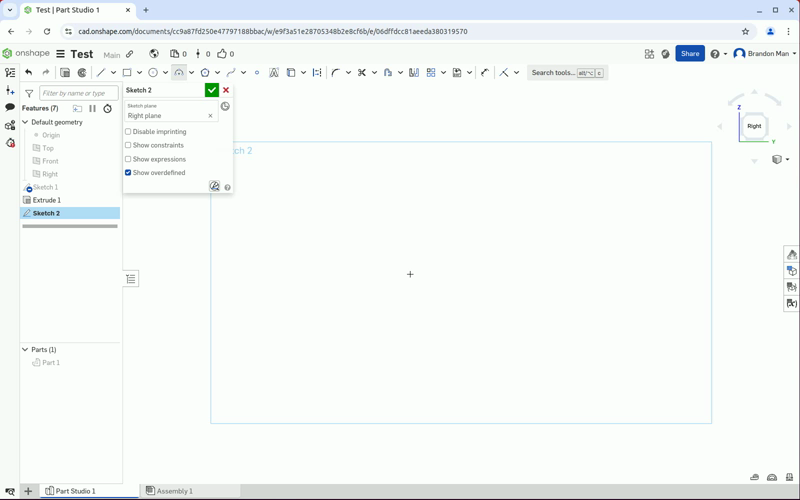
key_down(shift)
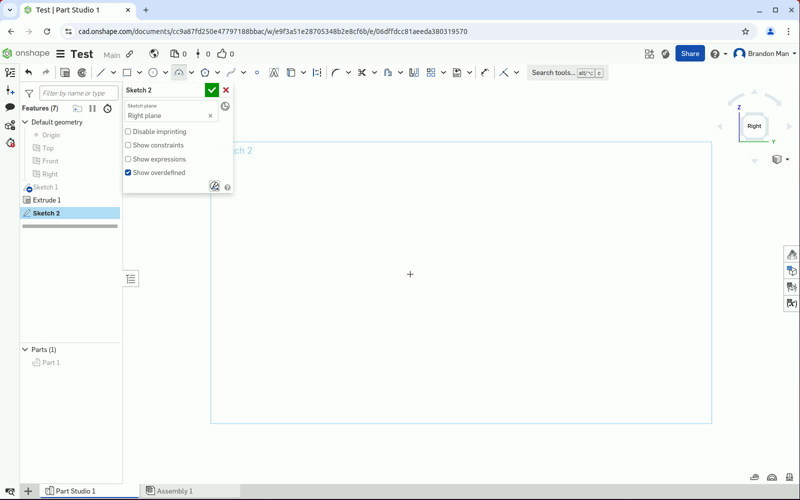
mouse_move(420, 272)
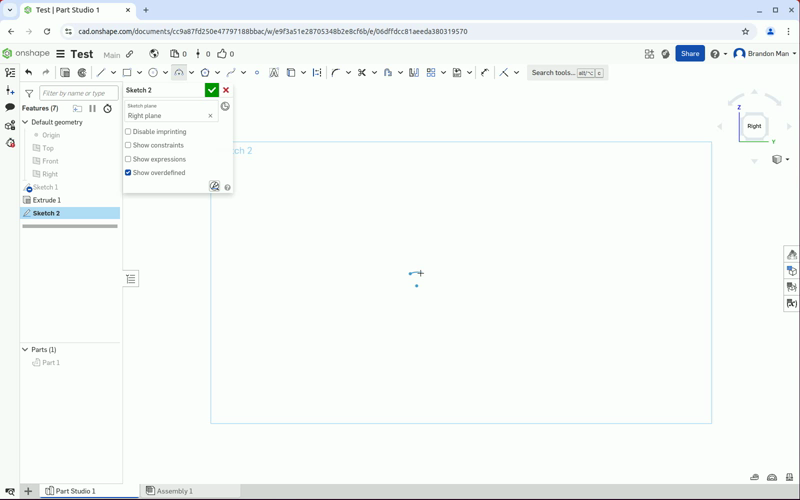
click(420, 272)
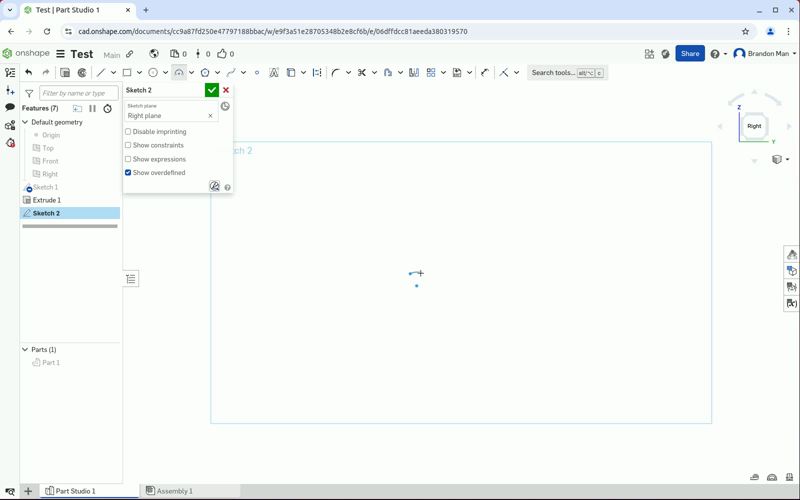
mouse_move(415, 273)
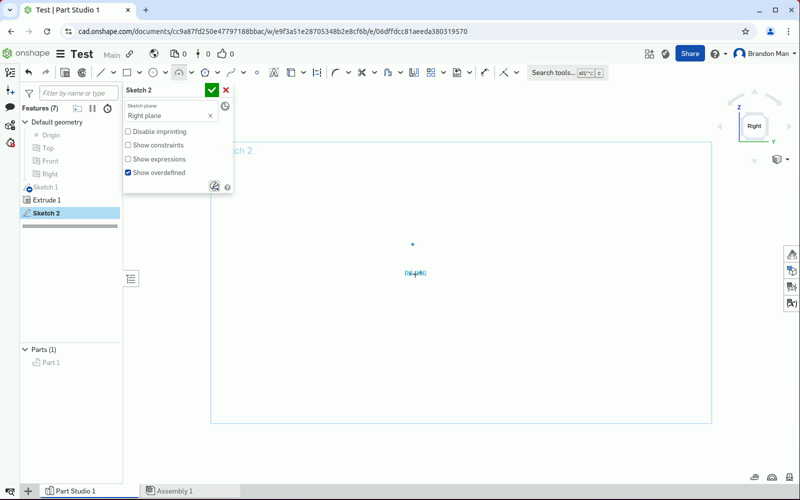
click(415, 273)
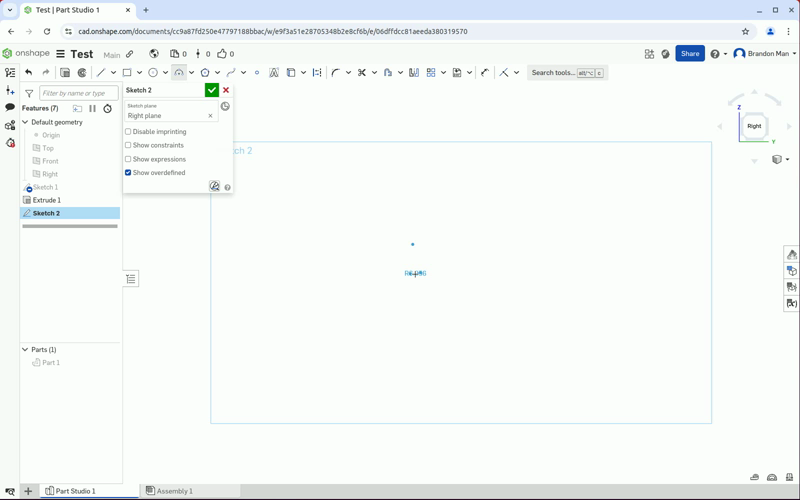
key_up(shift)
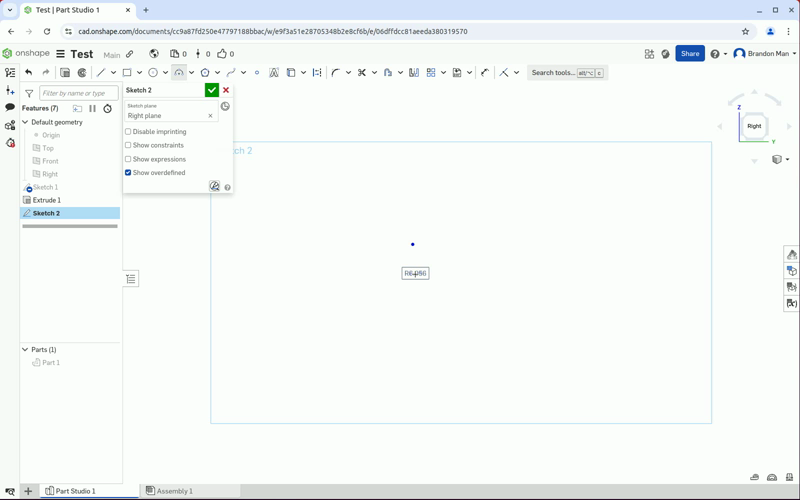
key(esc)
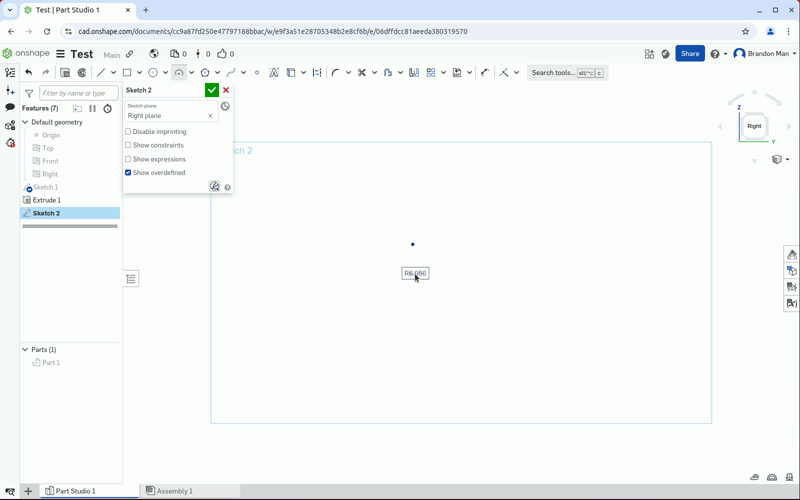
key(l)
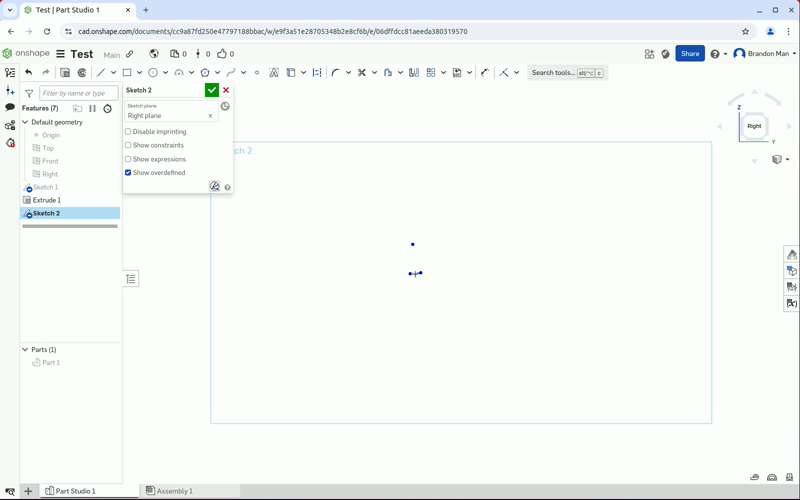
mouse_move(420, 272)
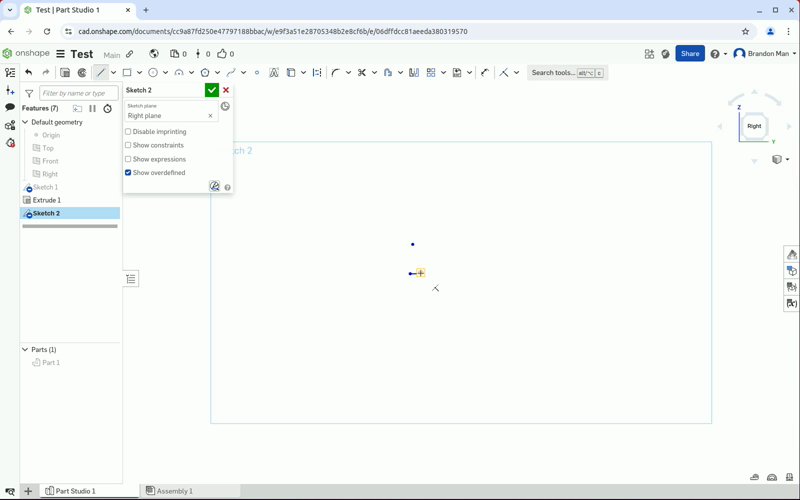
click(420, 272)
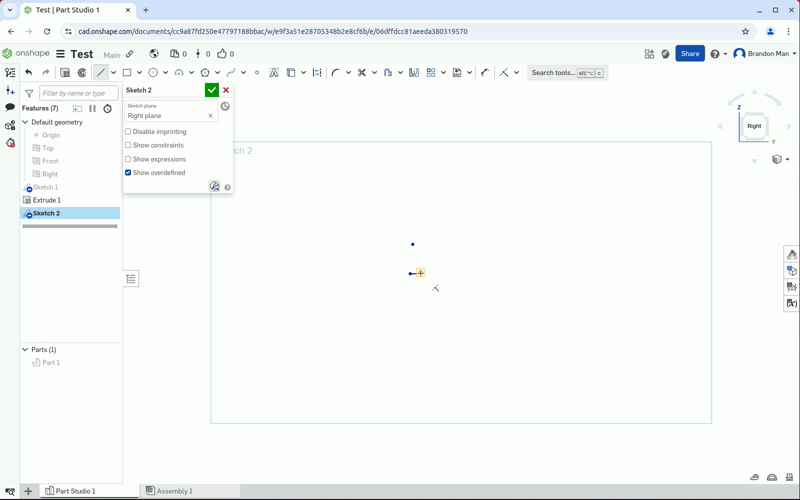
mouse_move(450, 272)
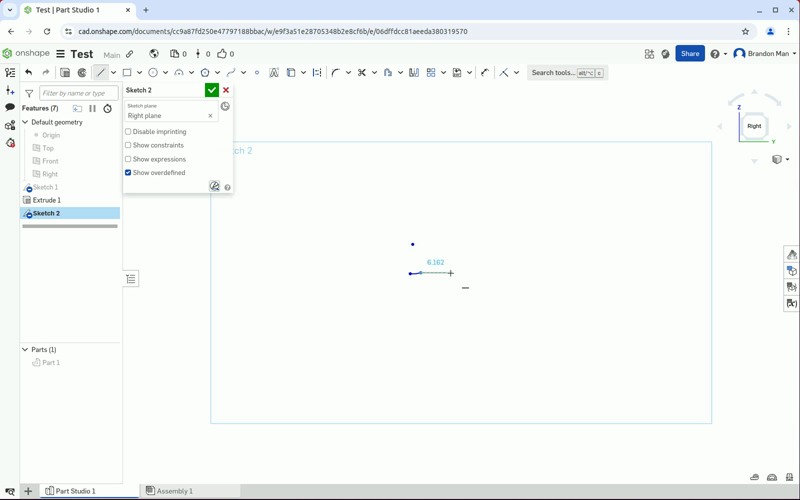
key_down(shift)
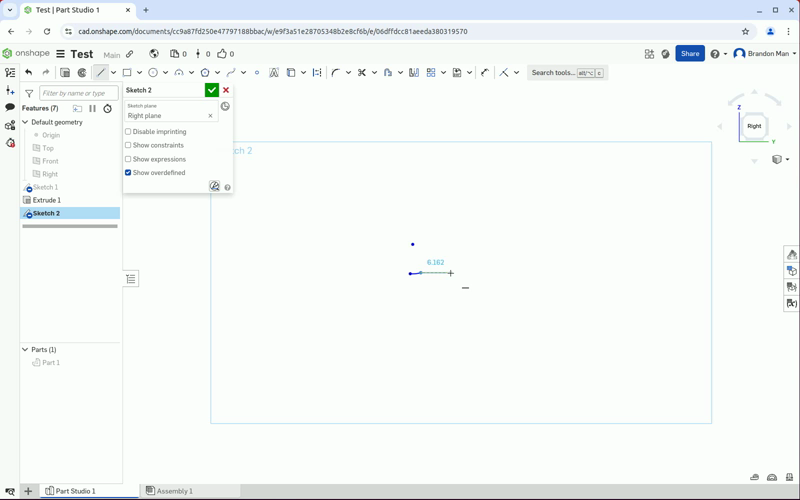
mouse_move(410, 273)
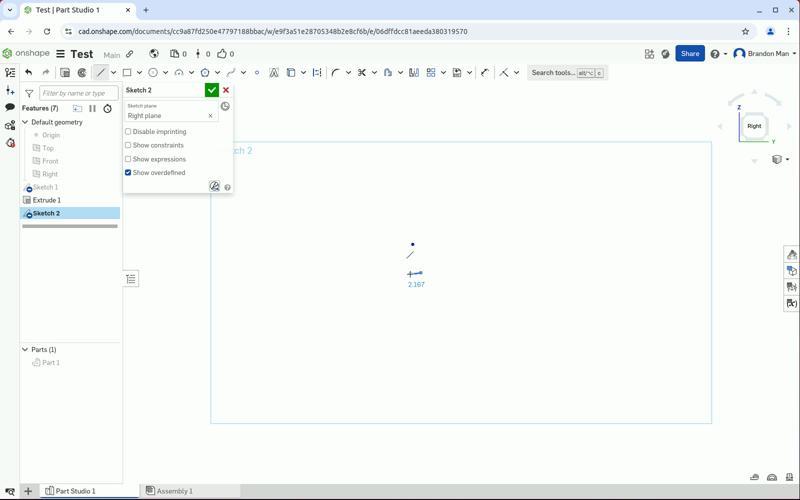
key_up(shift)
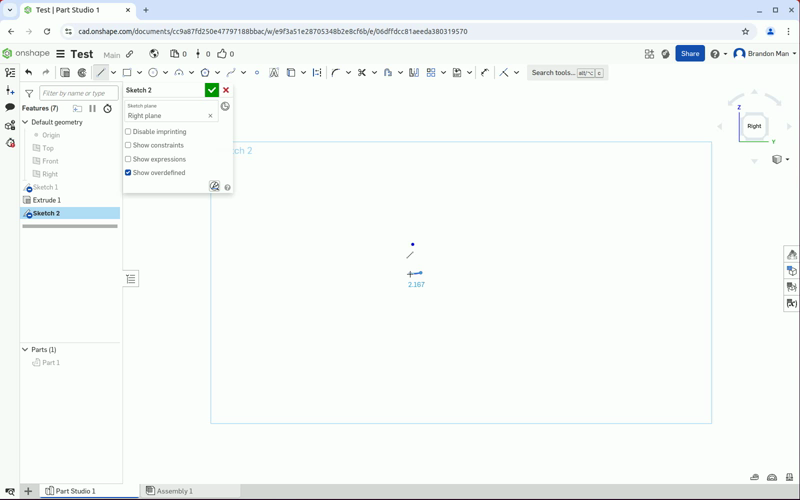
click(410, 273)
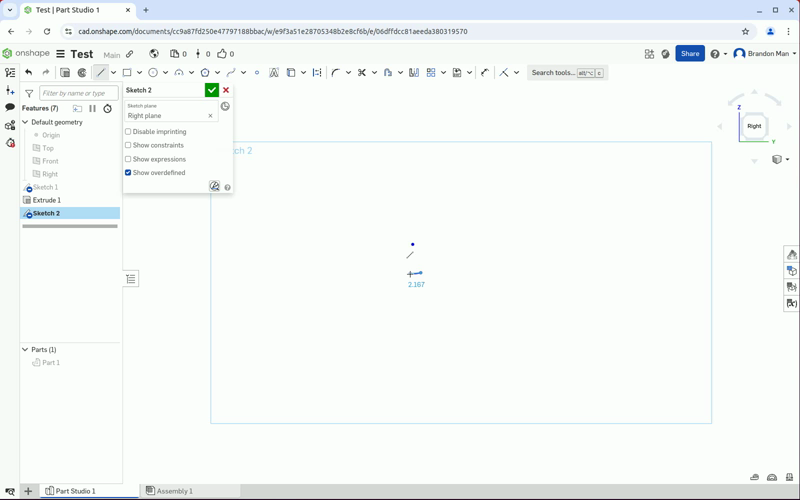
key(esc)
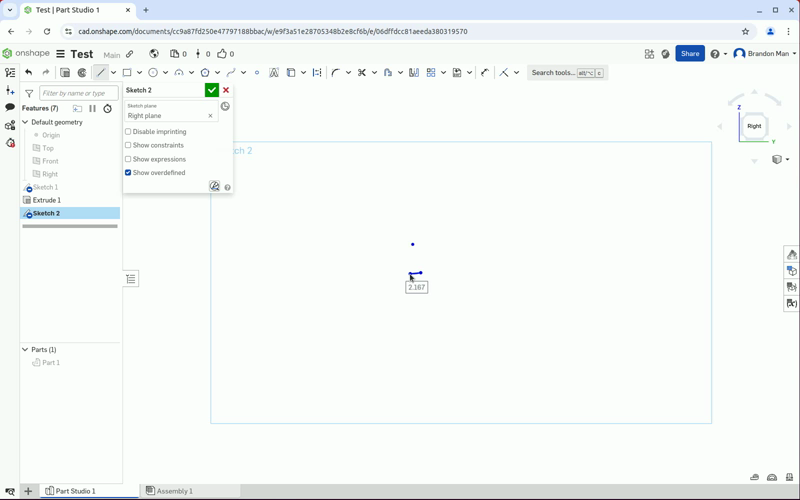
mouse_move(414, 273)
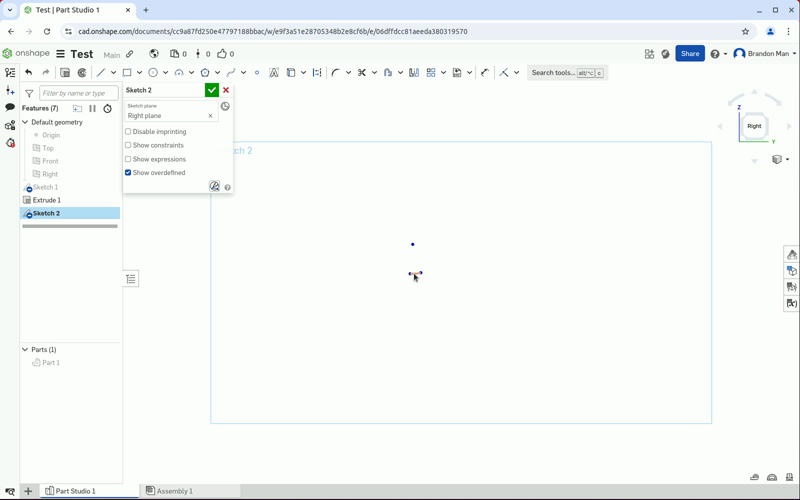
scroll(6)
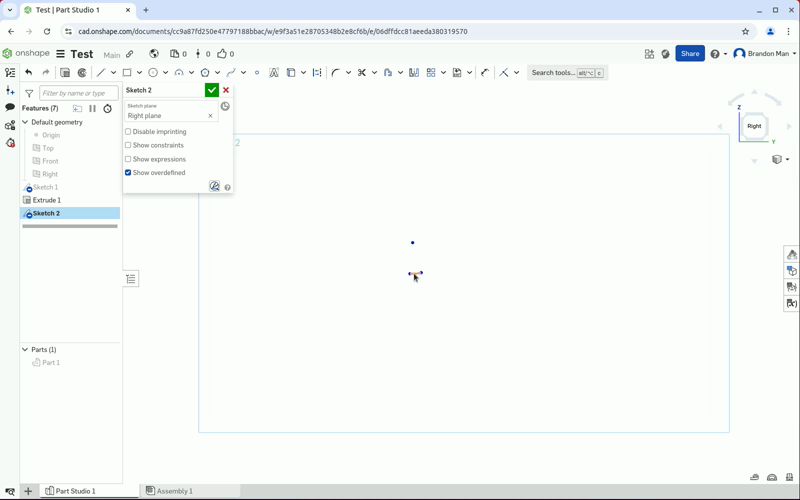
scroll(6)
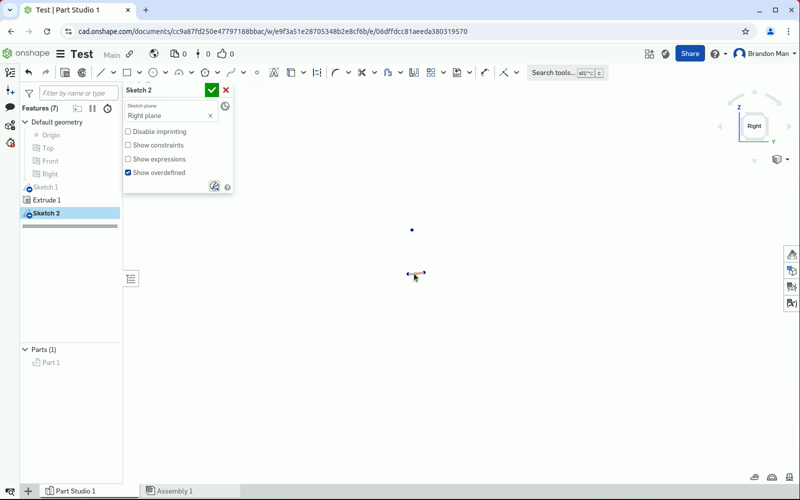
scroll(6)
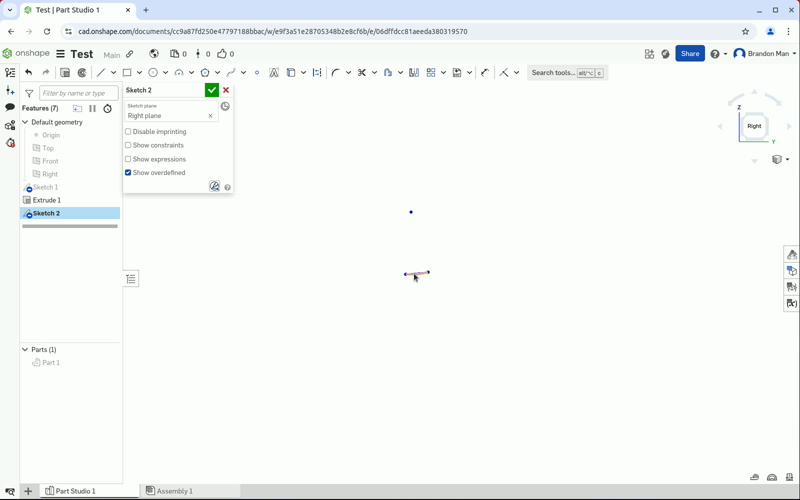
scroll(6)
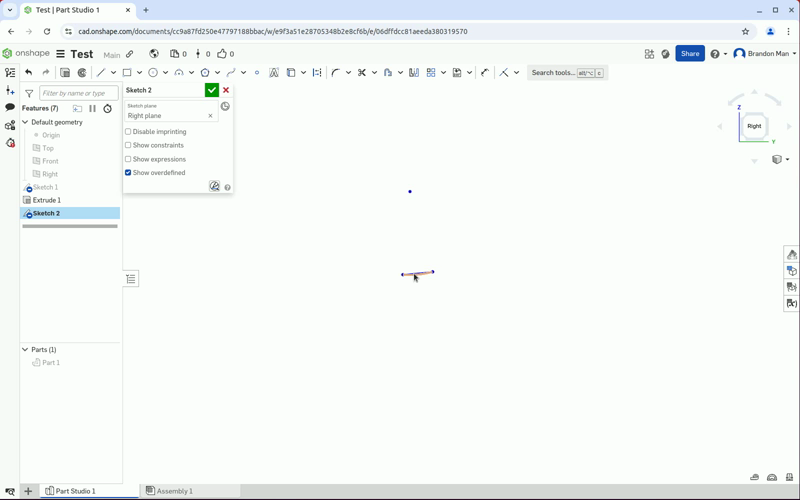
scroll(6)
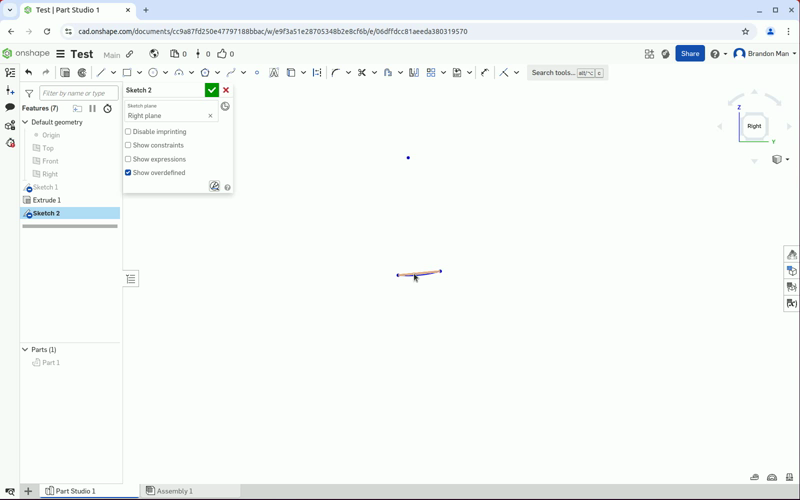
scroll(6)
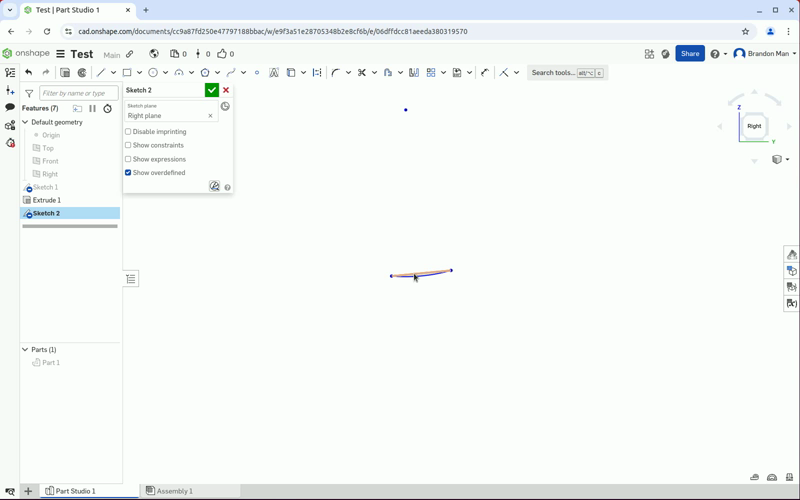
scroll(6)
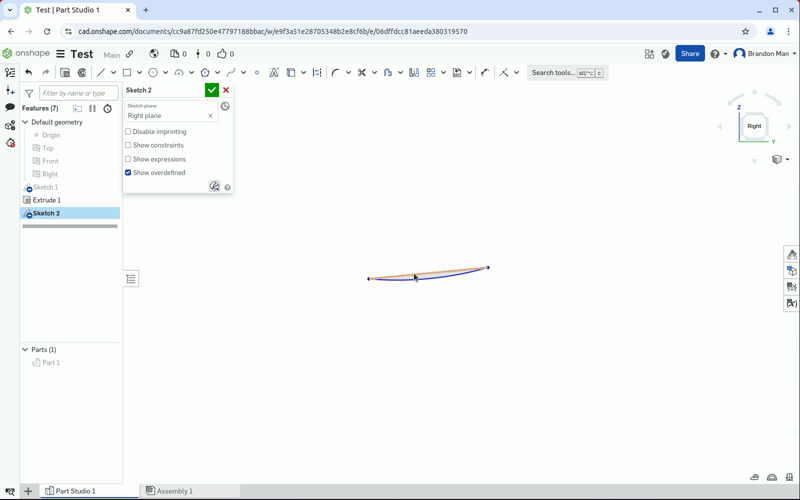
click(414, 273)
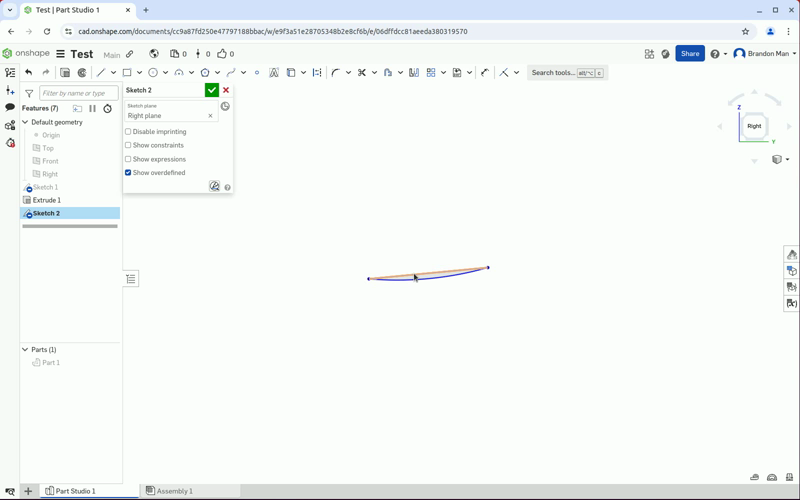
scroll(-6)
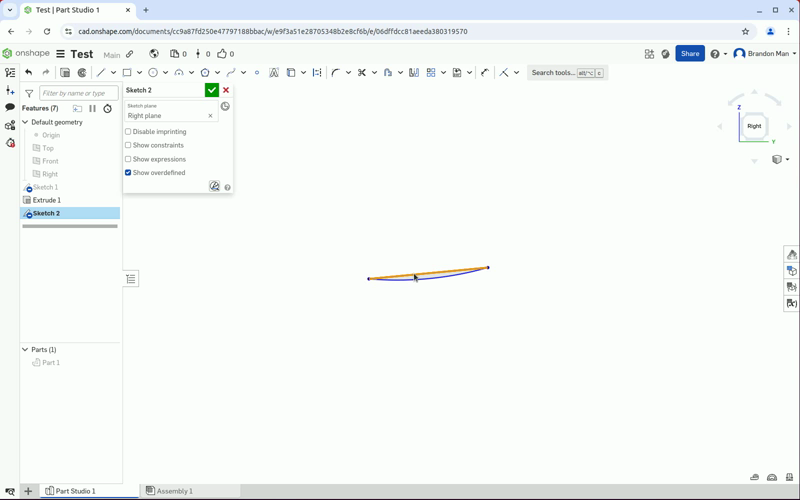
scroll(-6)
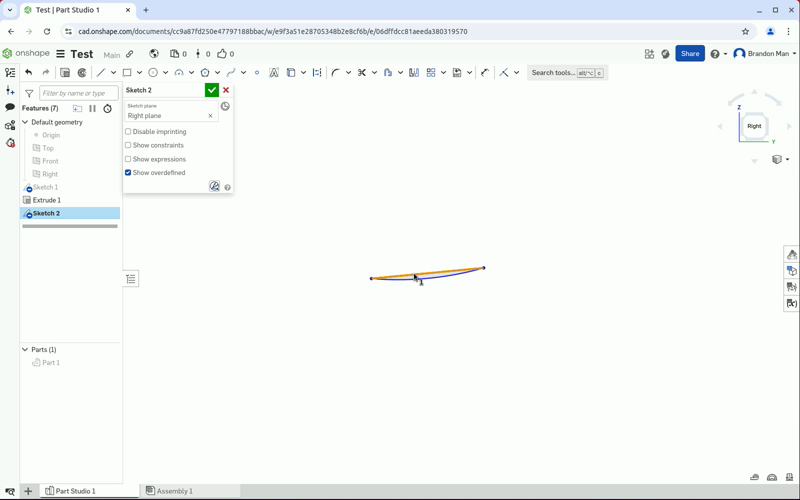
scroll(-6)
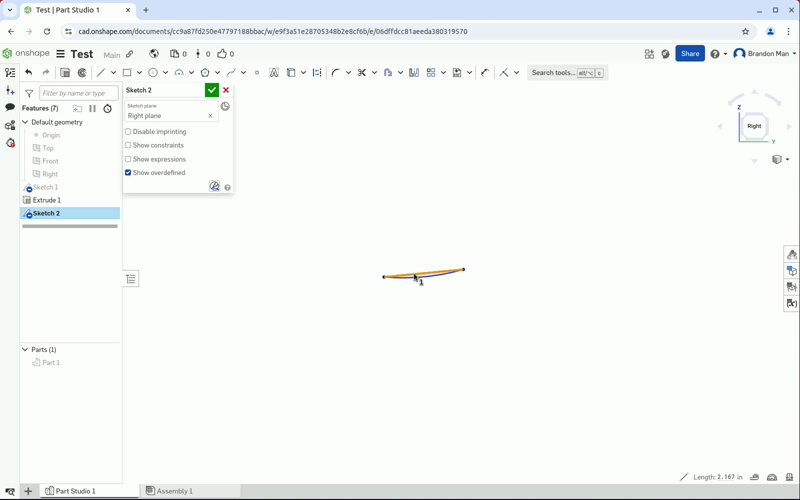
scroll(-6)
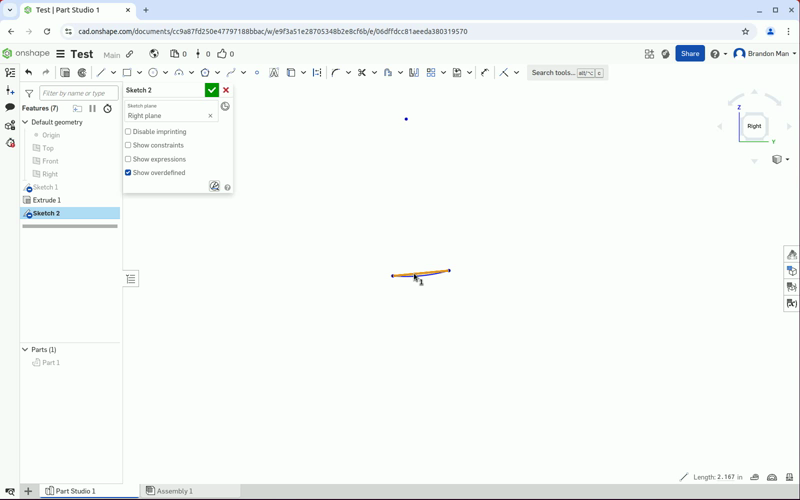
scroll(-6)
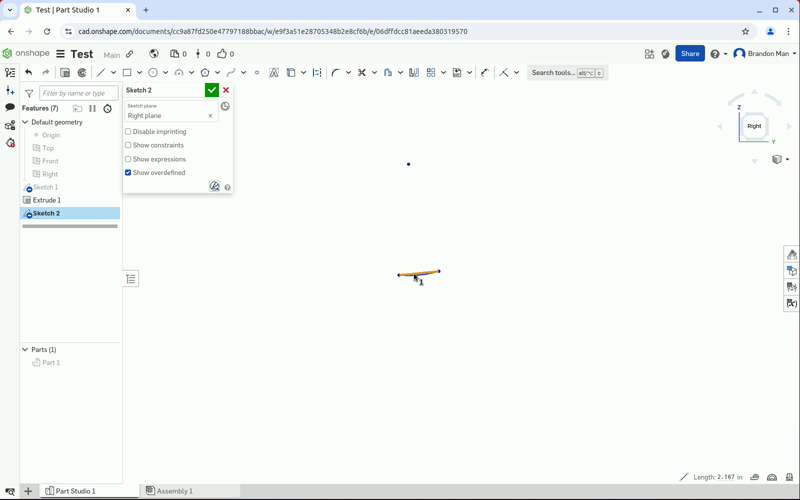
scroll(-6)
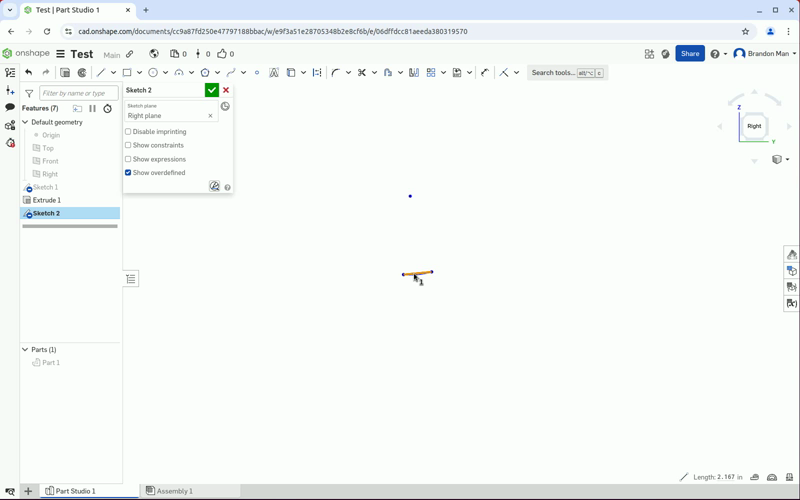
scroll(-6)
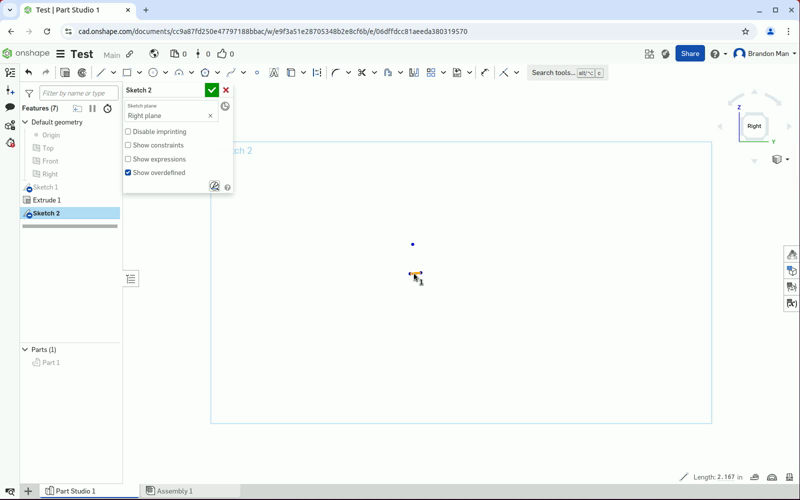
mouse_move(73, 352)
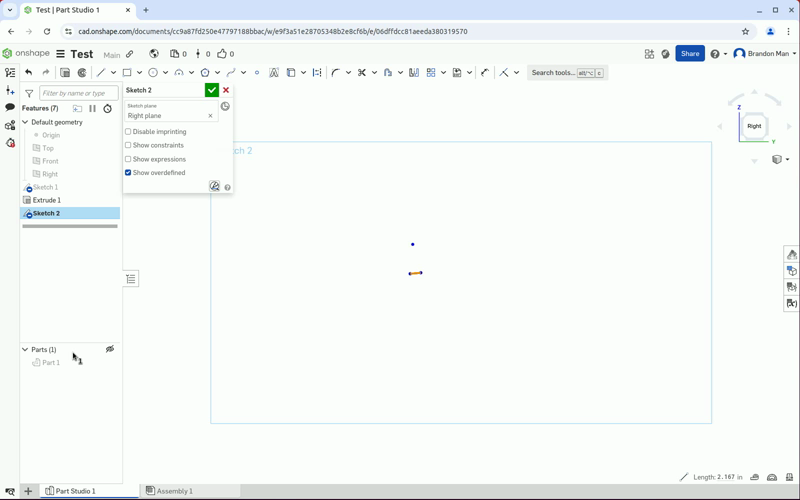
key(shift+y)
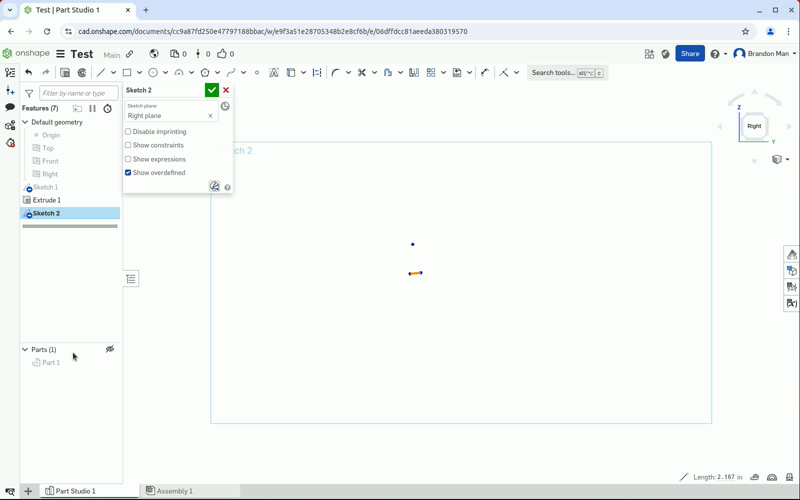
key(shift+e)
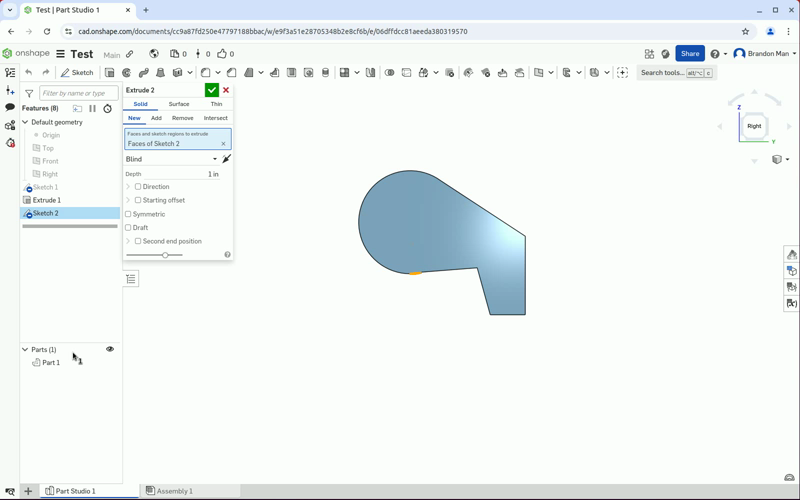
mouse_move(143, 106)
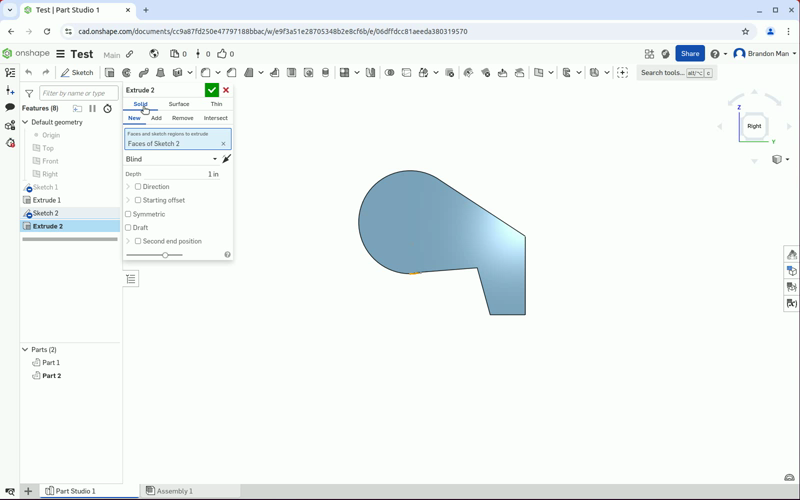
click(143, 106)
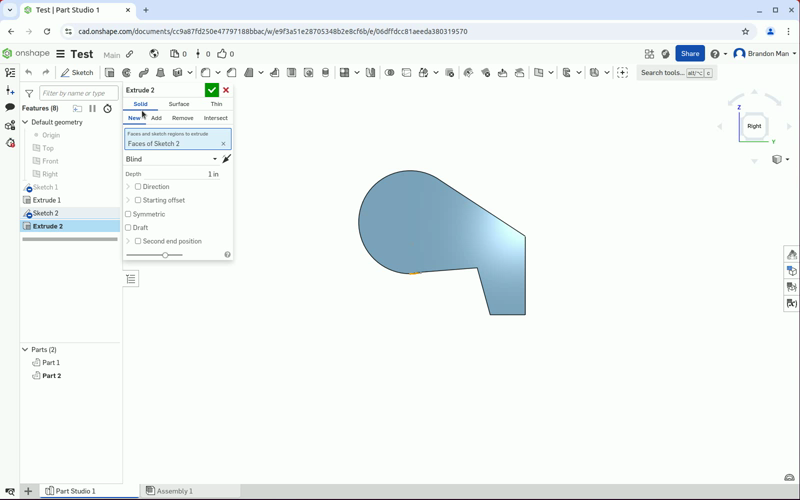
mouse_move(137, 120)
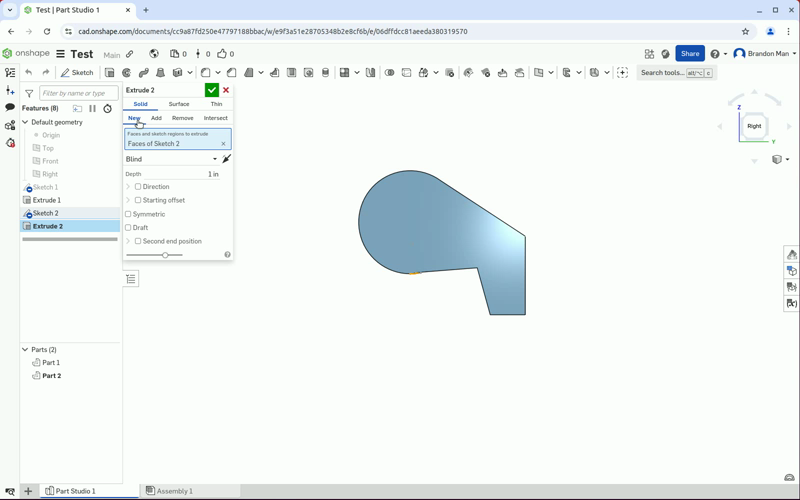
click(137, 120)
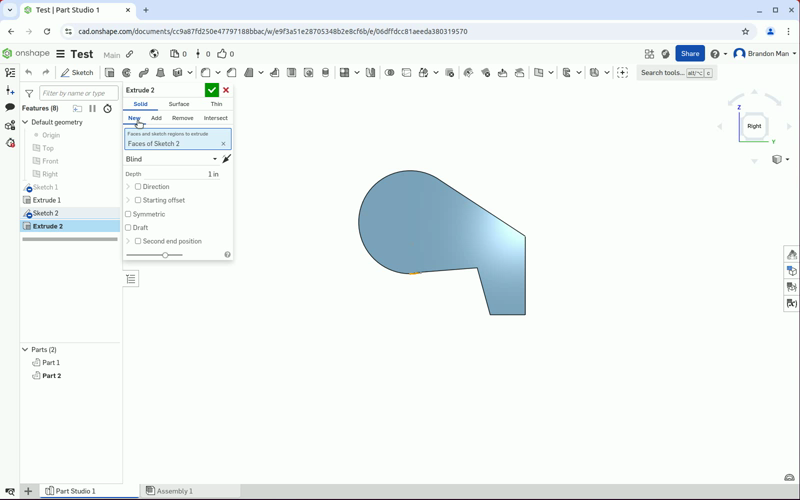
key(tab, 4)
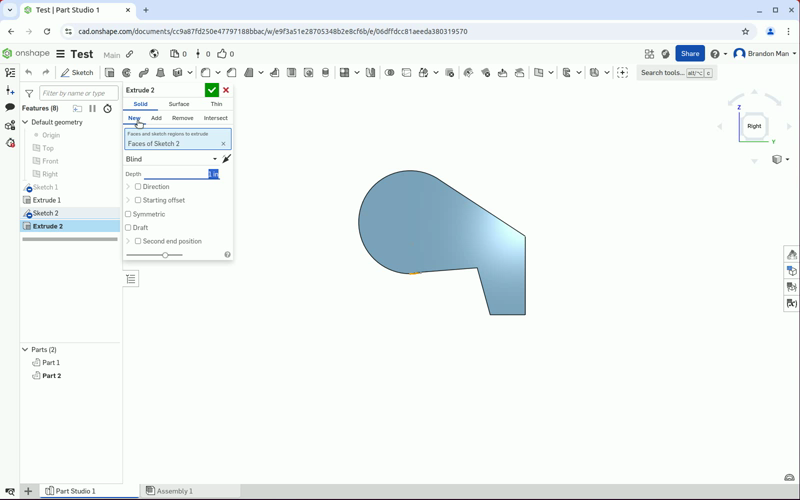
text(-17.813)
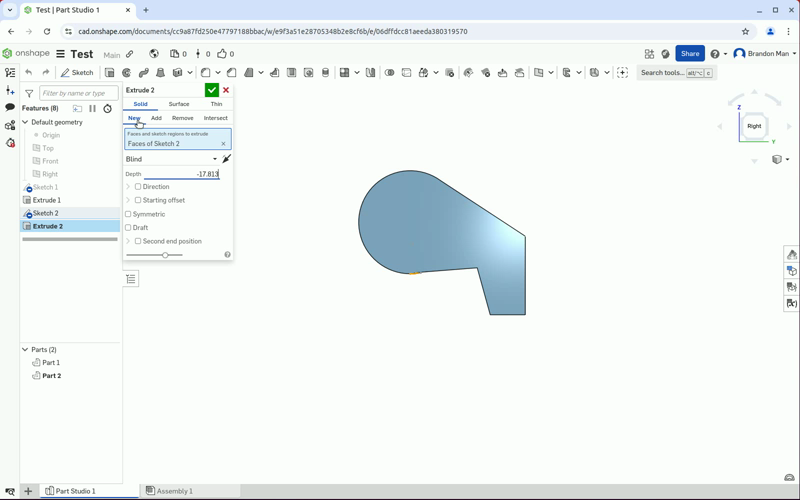
key(enter)
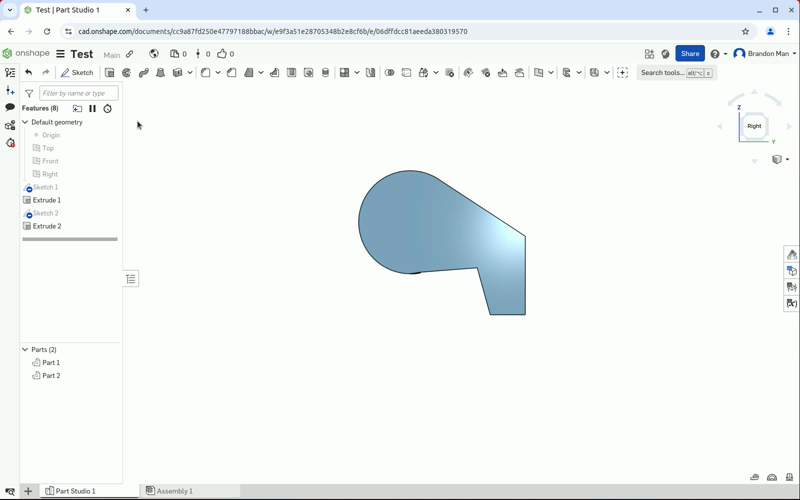
key(shift+h)
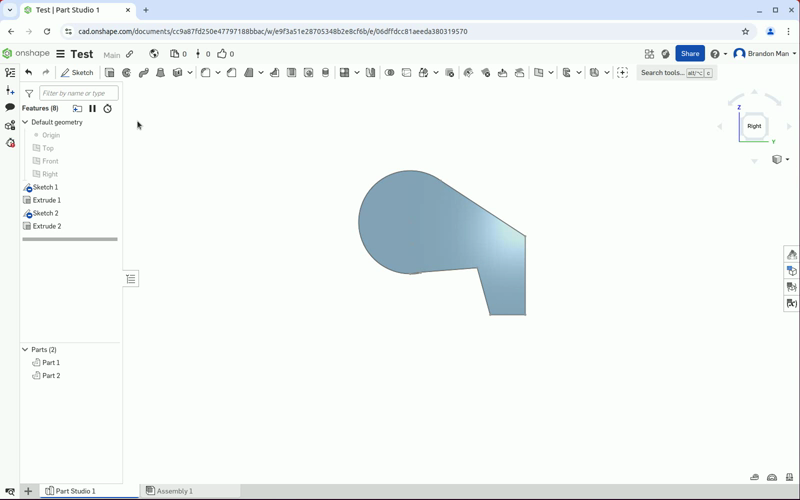
key(shift+h)
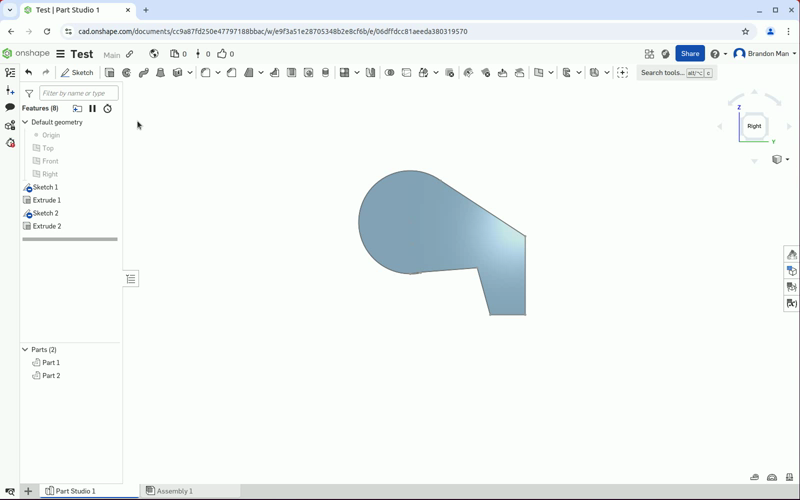
key(shift+7)
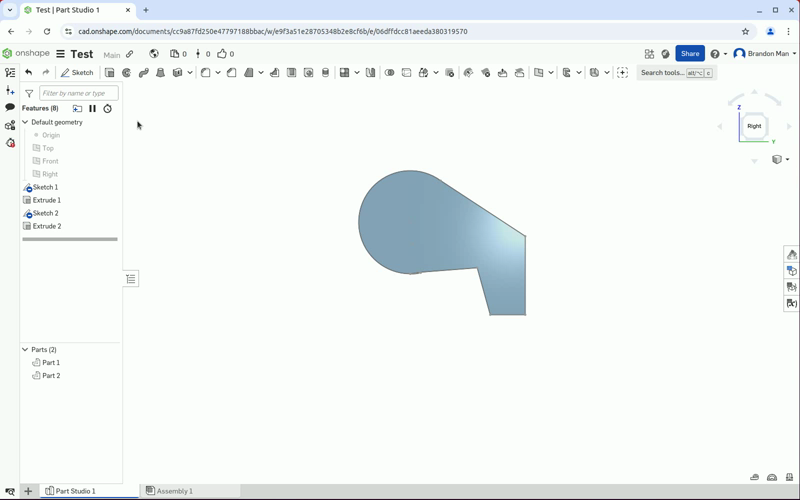
key(right, 2)
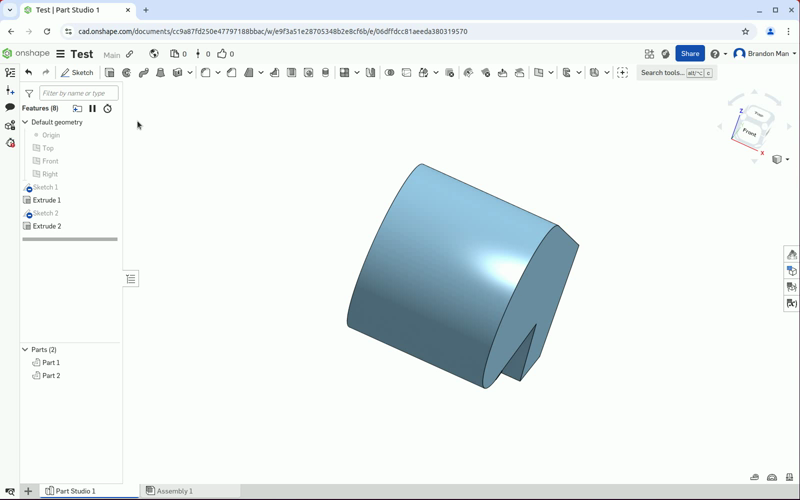
key(down, 2)
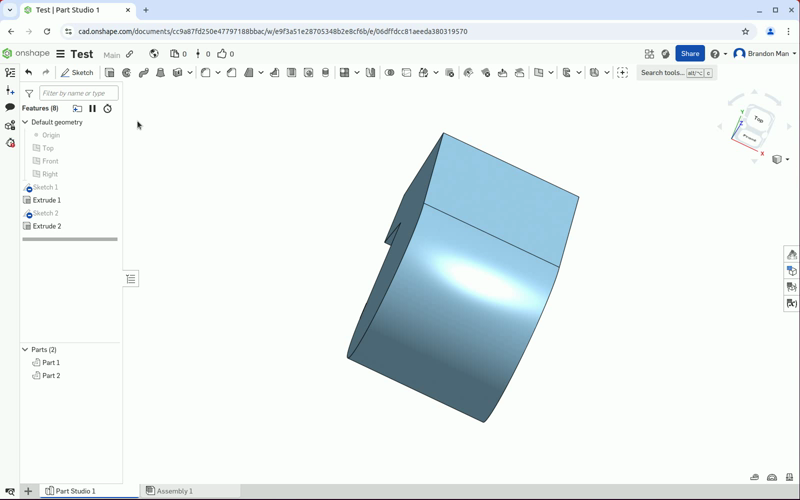
key(up, 2)
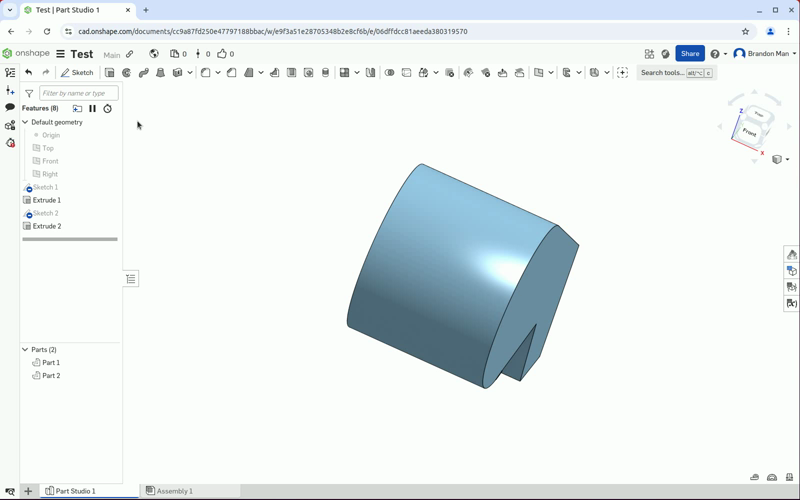
key(left, 2)
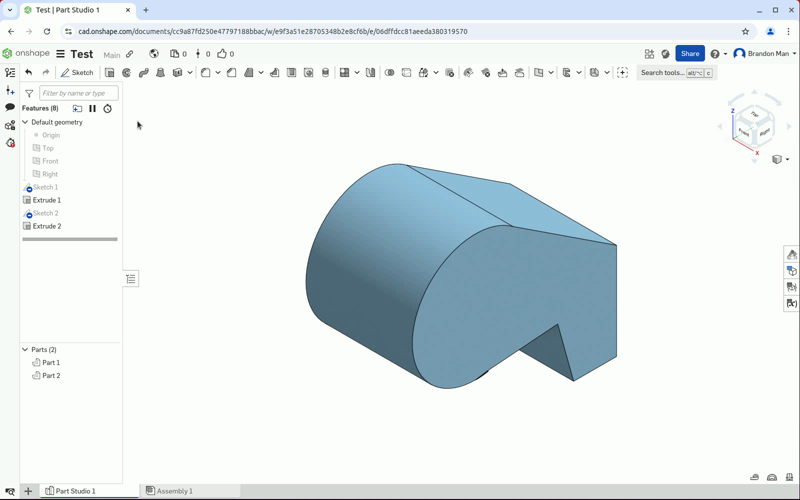
mouse_move(73, 189)
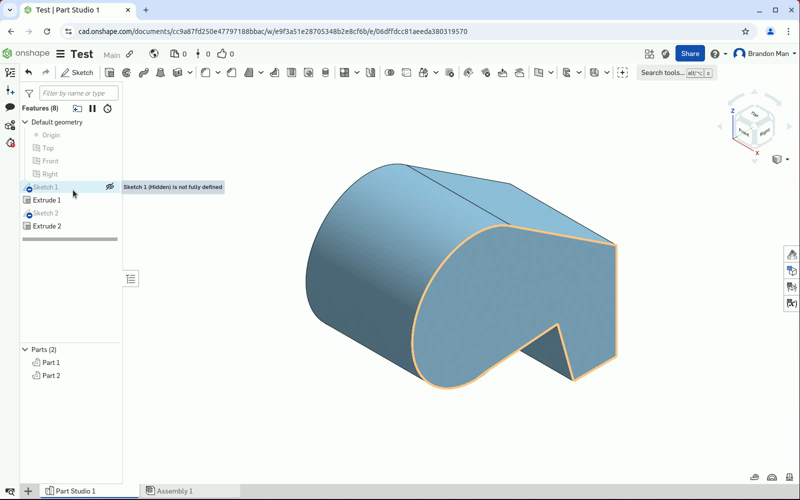
click(73, 189)